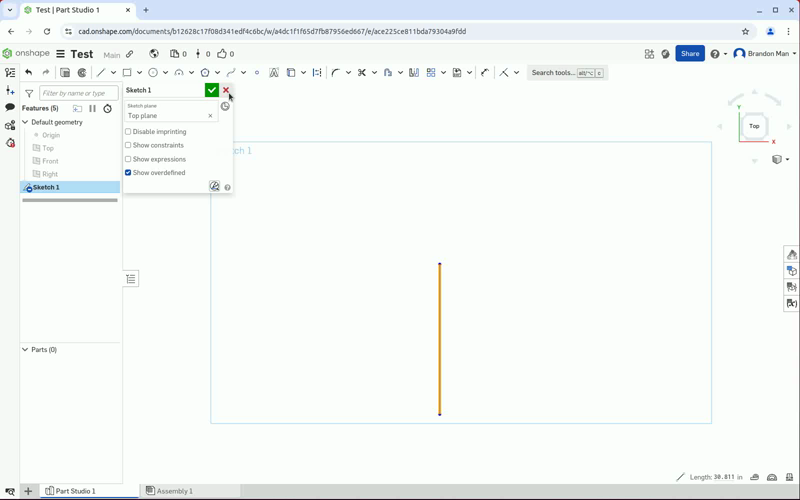
key(shift+h)
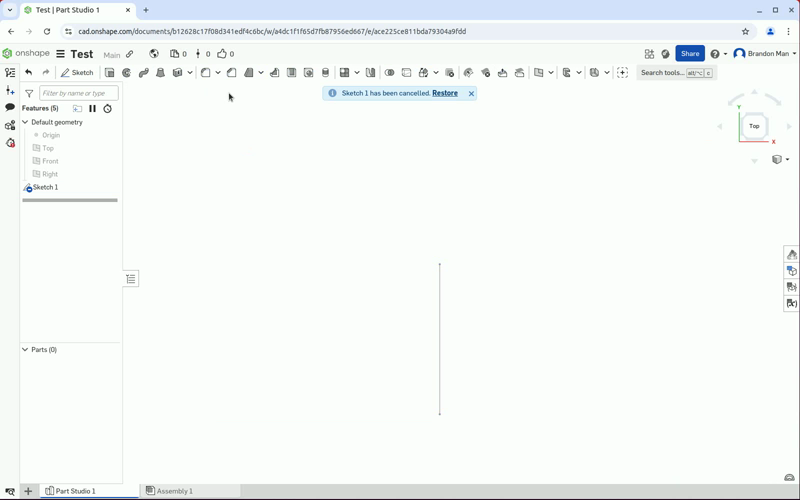
key(shift+s)
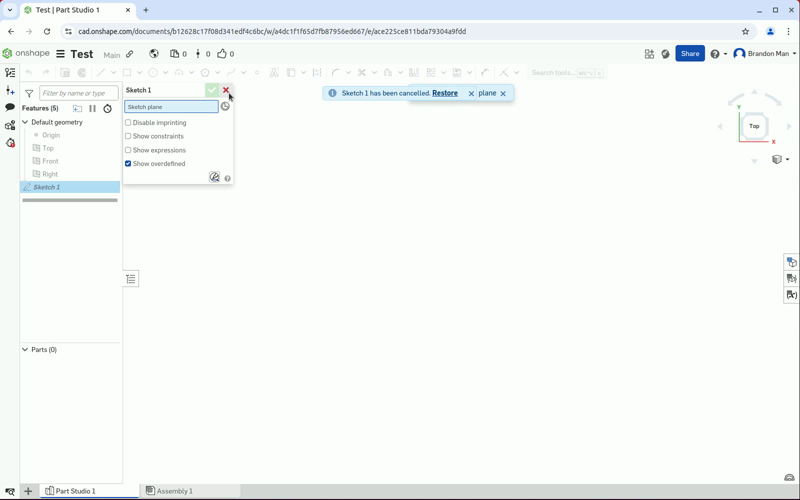
mouse_move(73, 150)
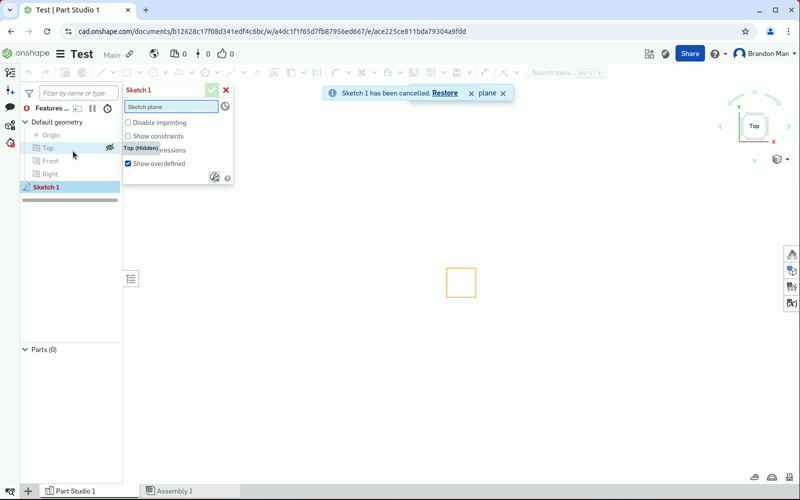
click(73, 150)
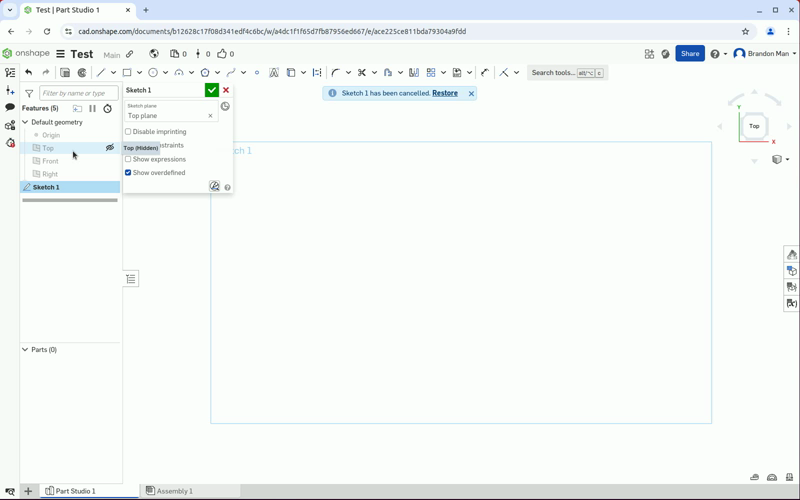
mouse_move(73, 352)
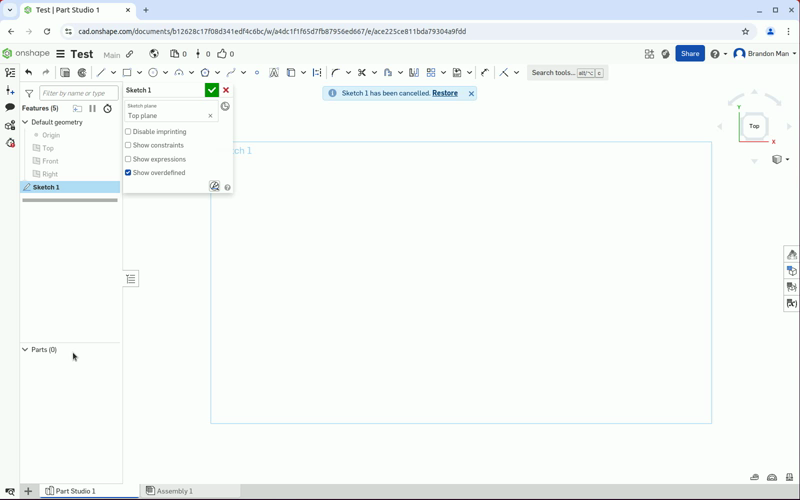
key(y)
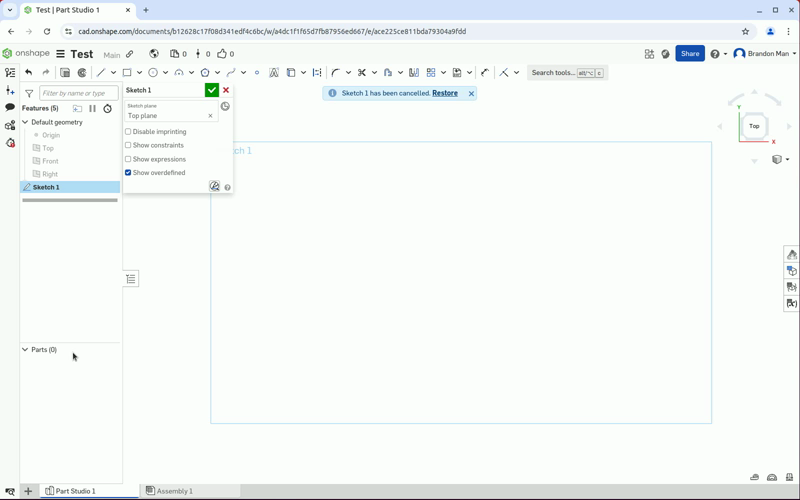
key(c)
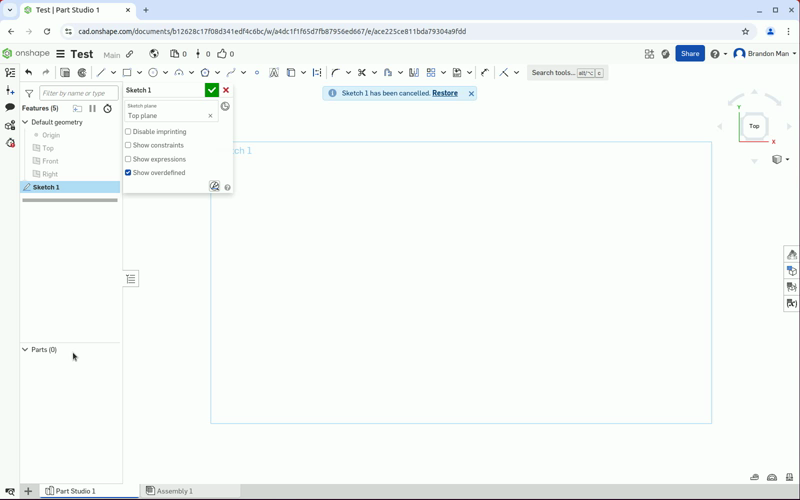
key_down(shift)
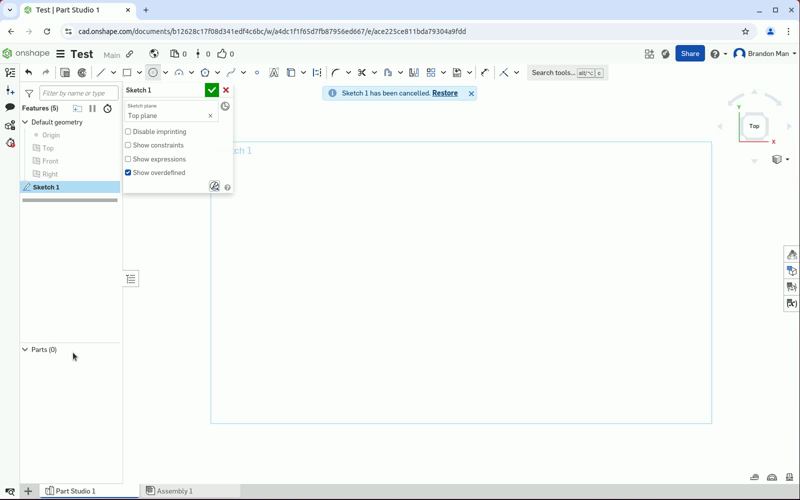
mouse_move(460, 282)
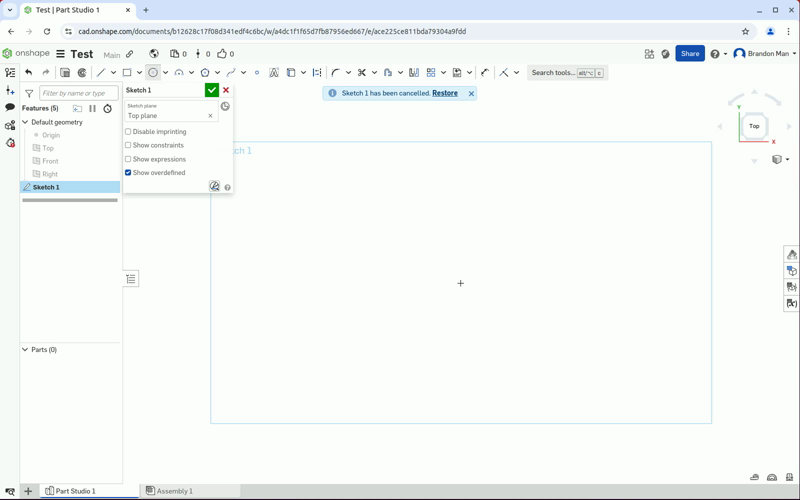
click(460, 282)
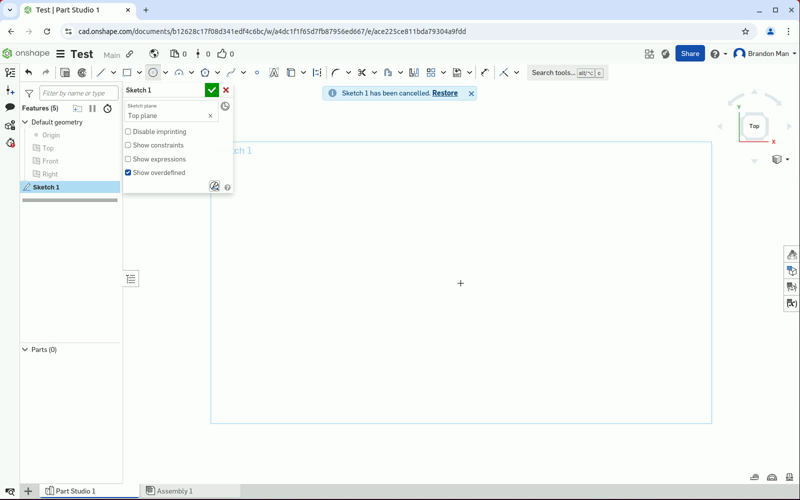
key_up(shift)
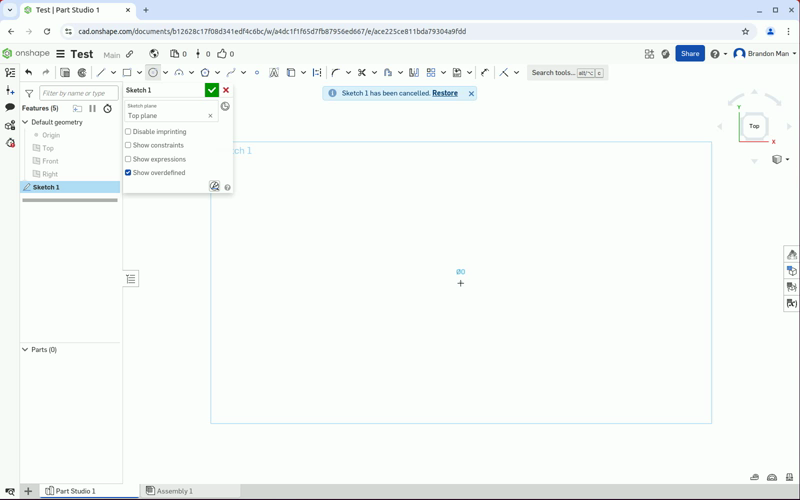
mouse_move(479, 282)
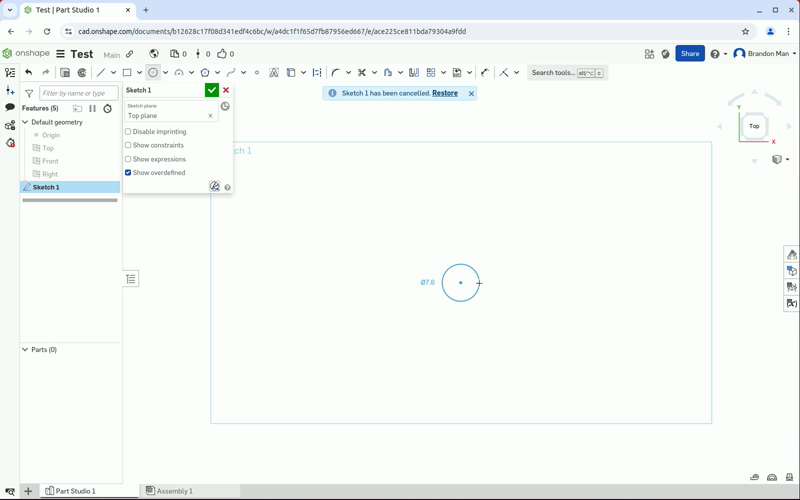
click(479, 282)
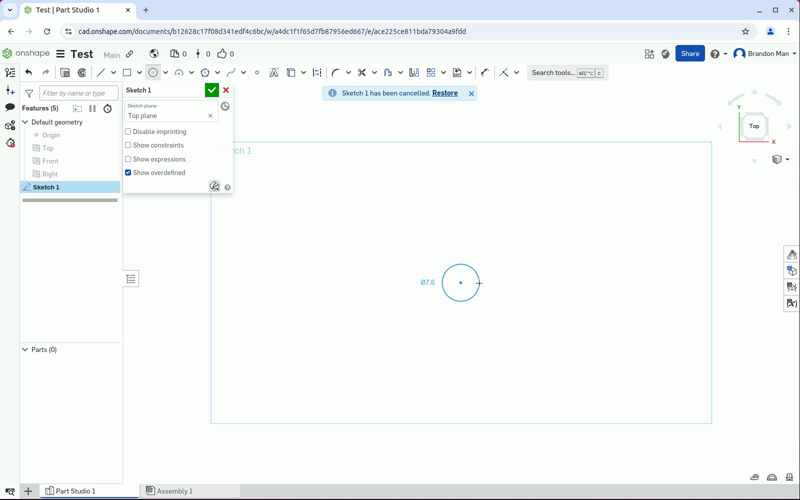
key(esc)
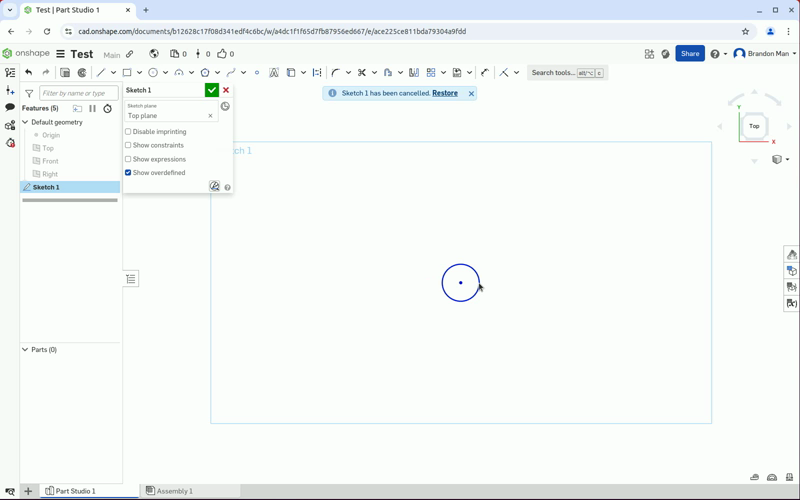
key(c)
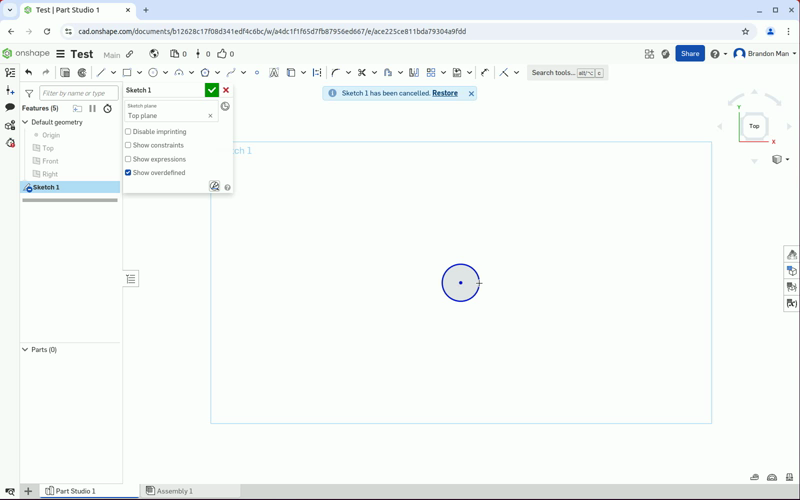
key_down(shift)
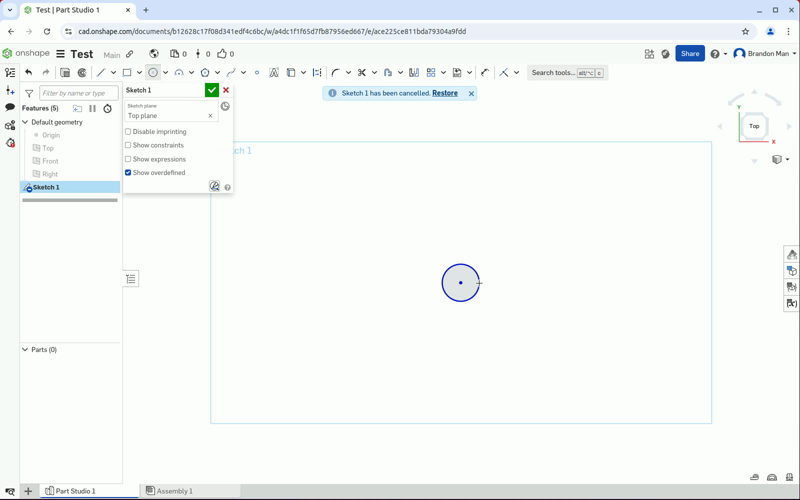
mouse_move(460, 282)
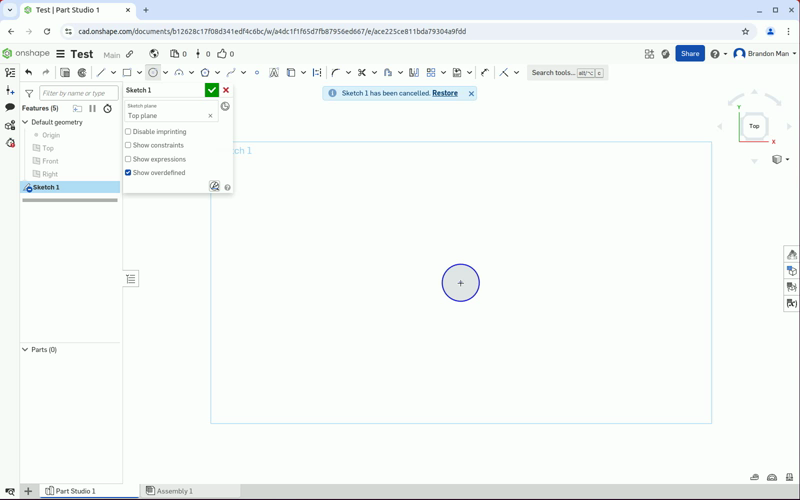
click(460, 282)
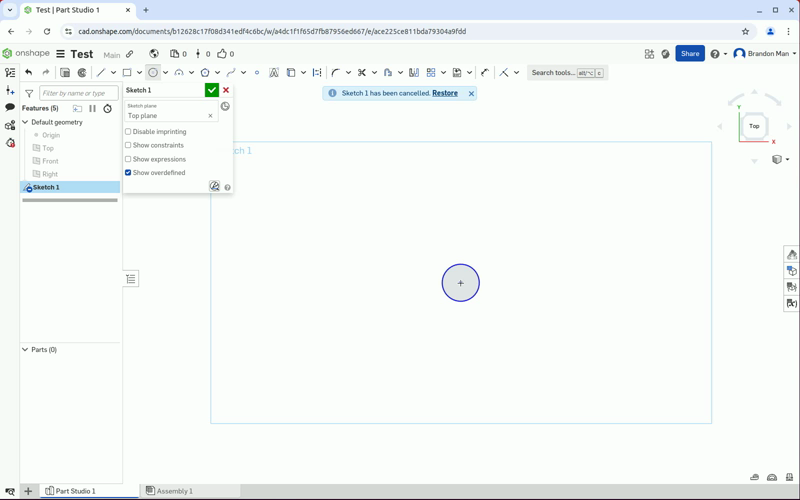
key_up(shift)
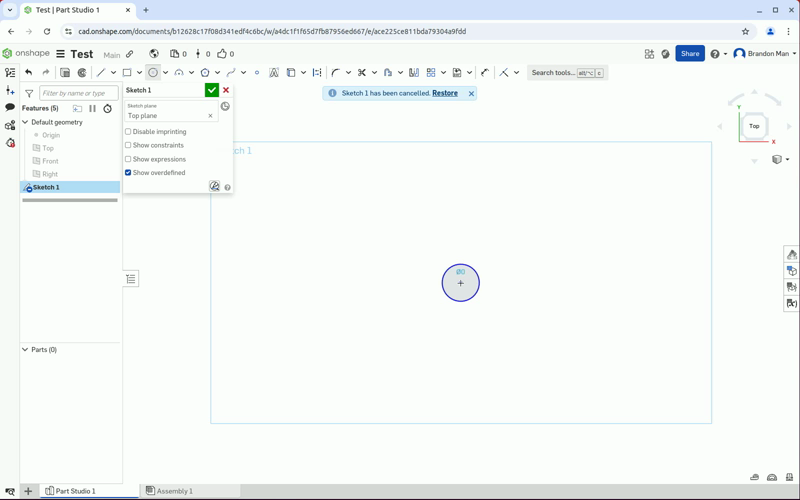
mouse_move(469, 282)
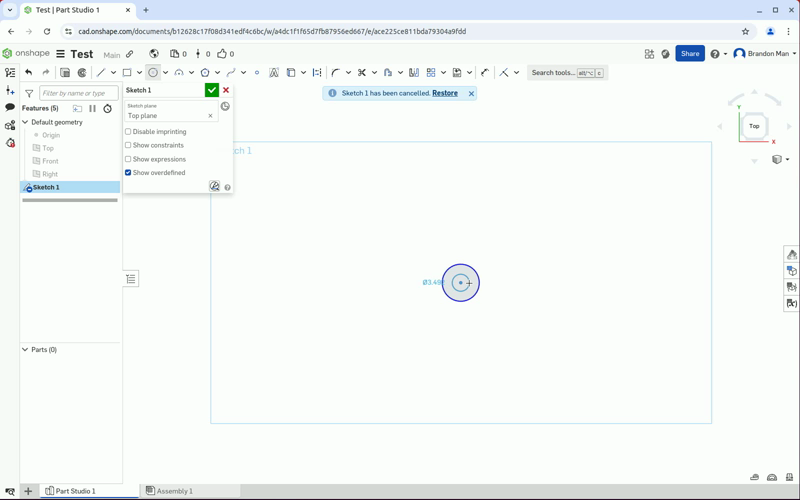
click(469, 282)
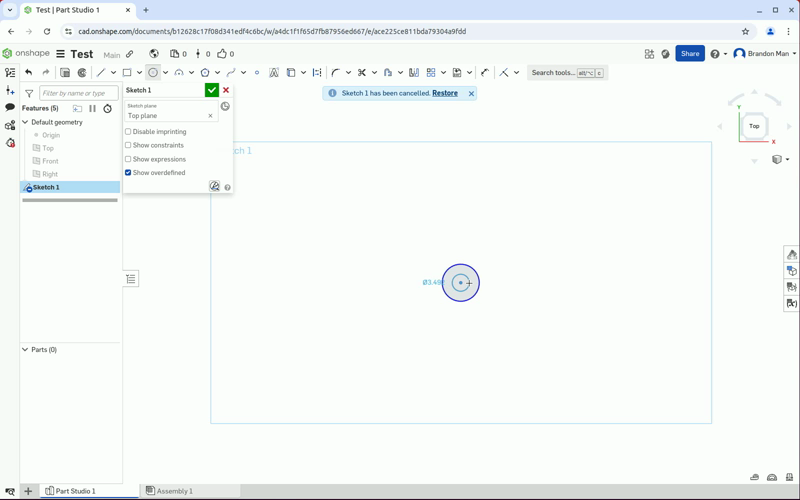
key(esc)
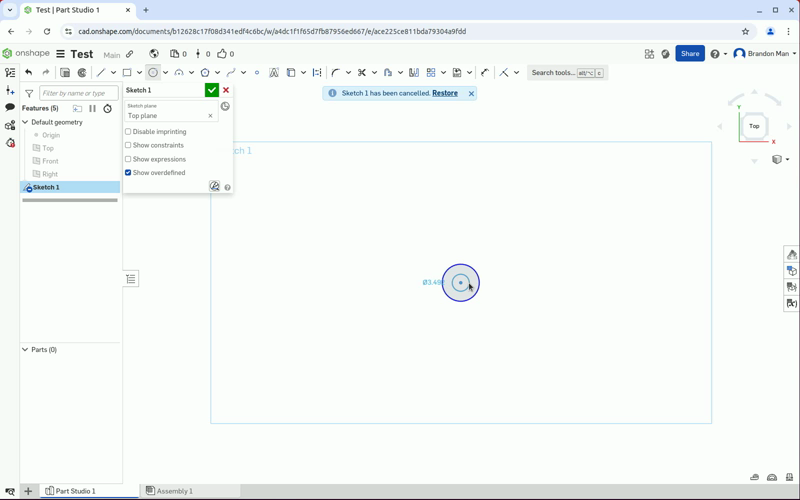
mouse_move(458, 270)
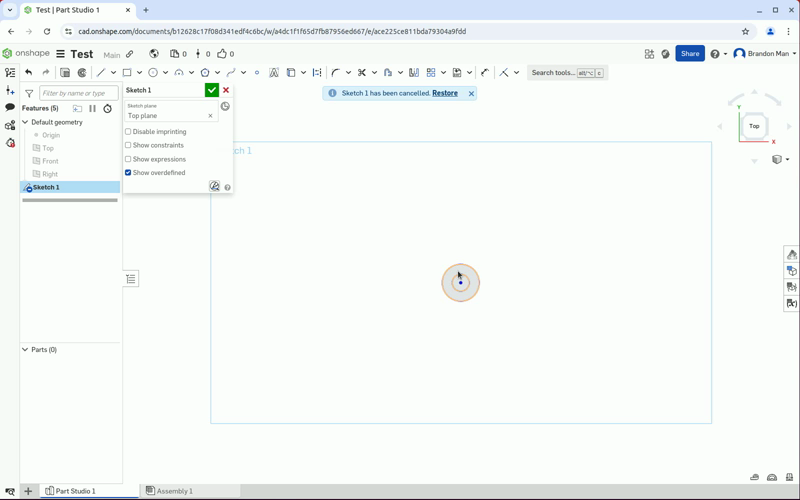
scroll(6)
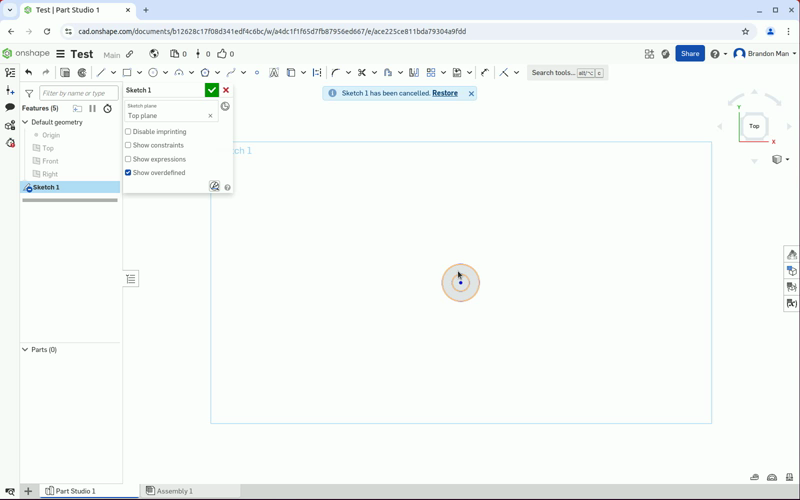
scroll(6)
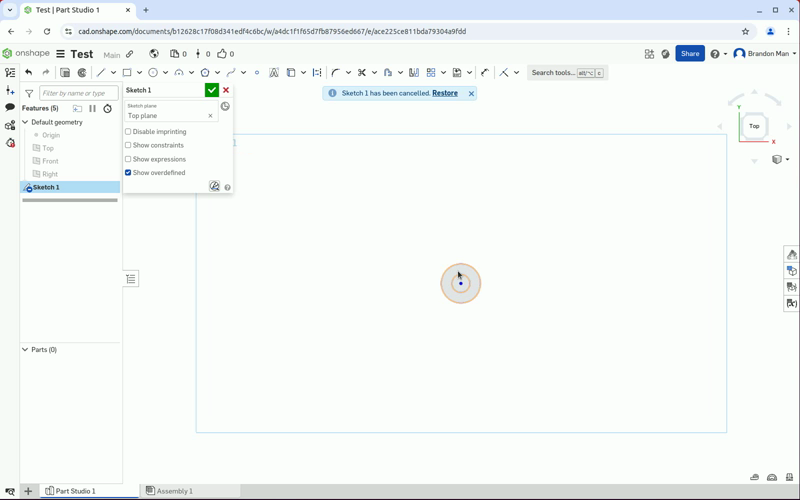
scroll(6)
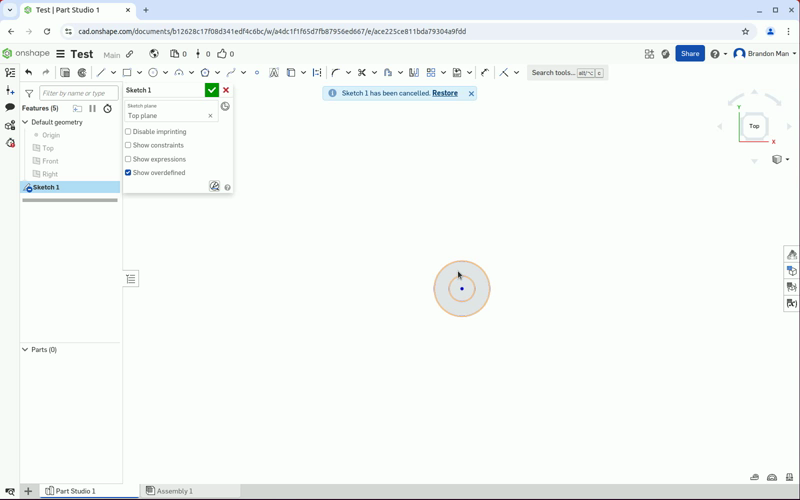
scroll(6)
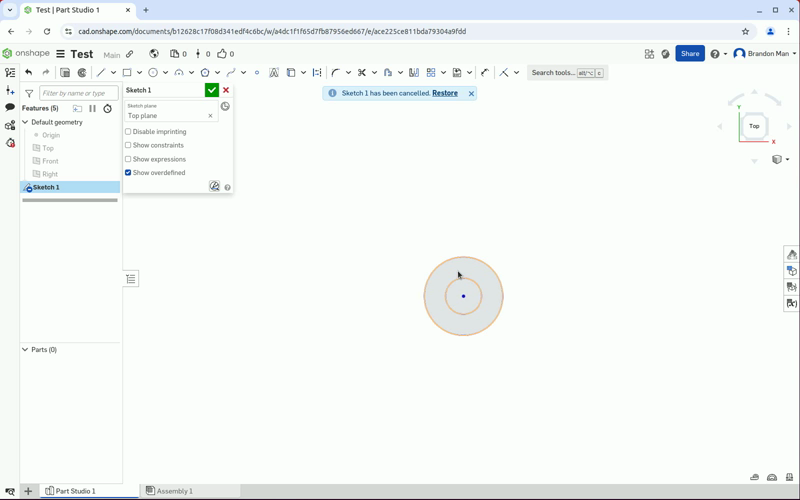
scroll(6)
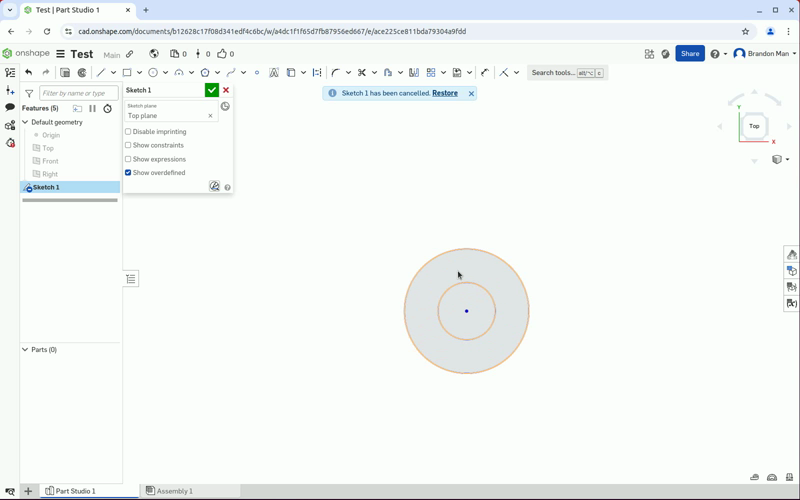
scroll(6)
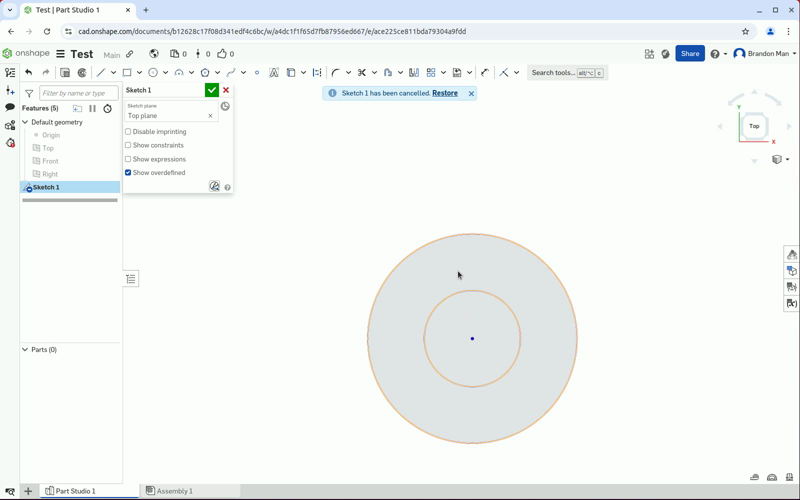
scroll(6)
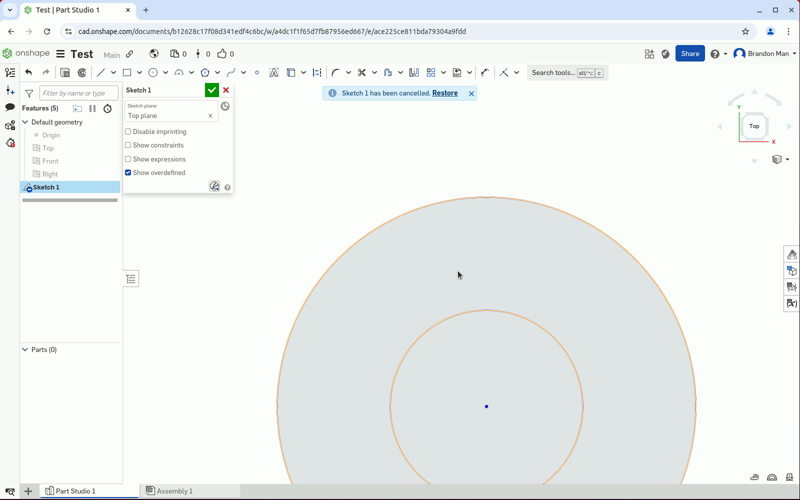
click(458, 270)
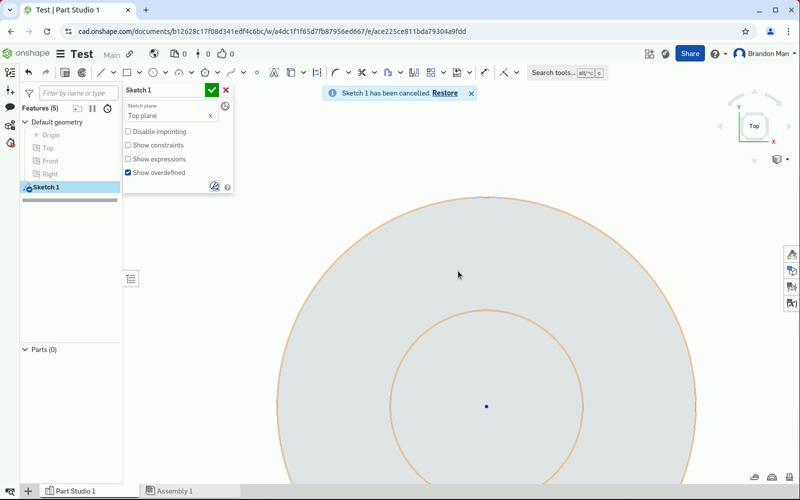
scroll(-6)
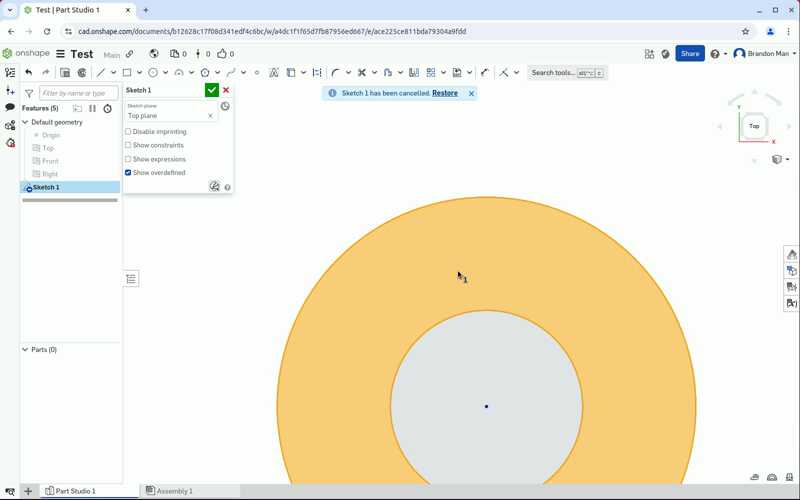
scroll(-6)
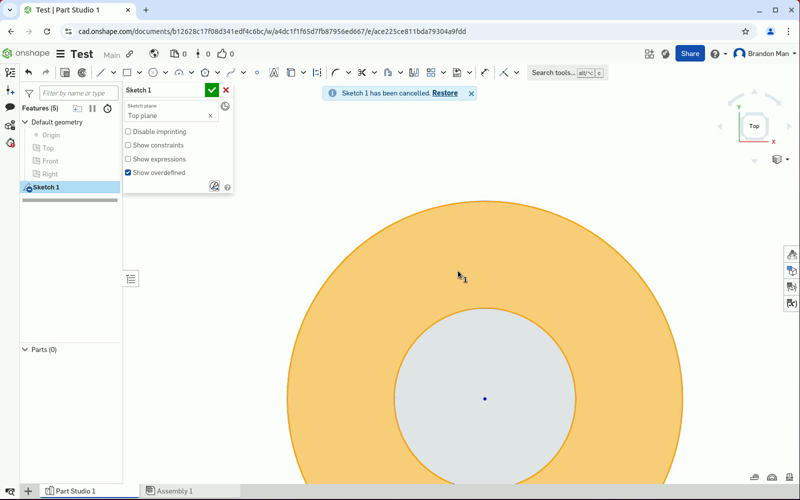
scroll(-6)
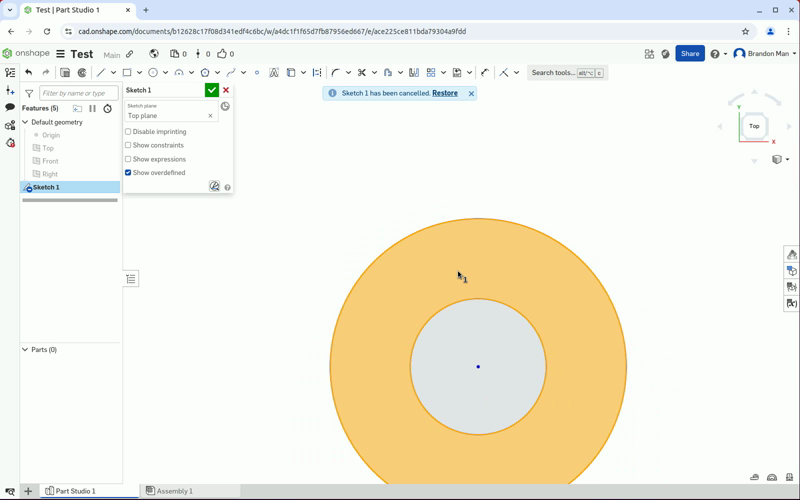
scroll(-6)
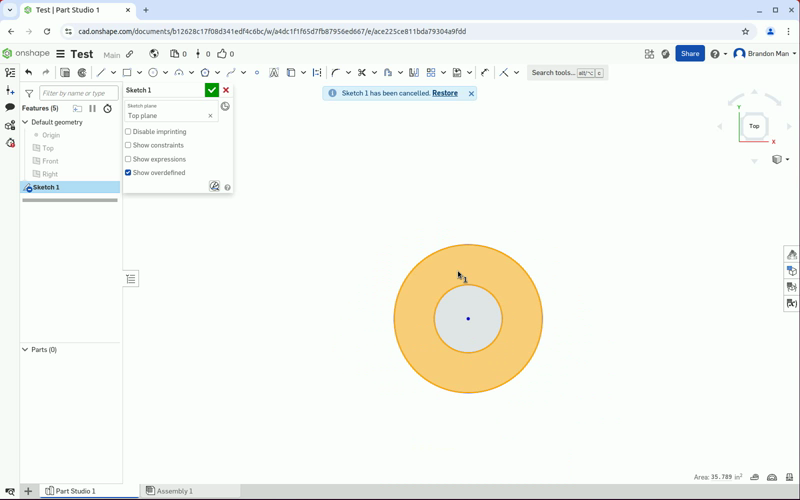
scroll(-6)
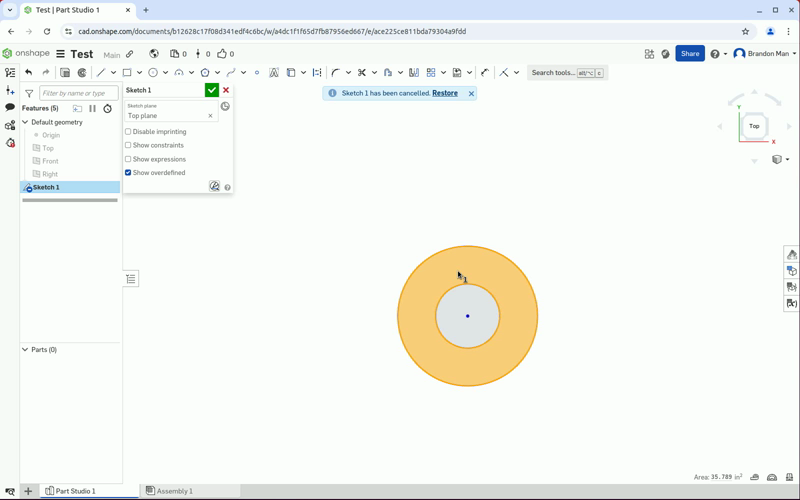
scroll(-6)
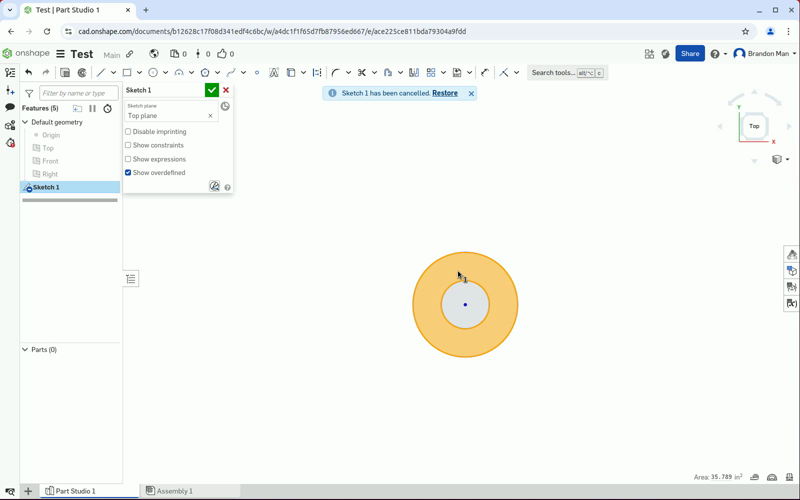
scroll(-6)
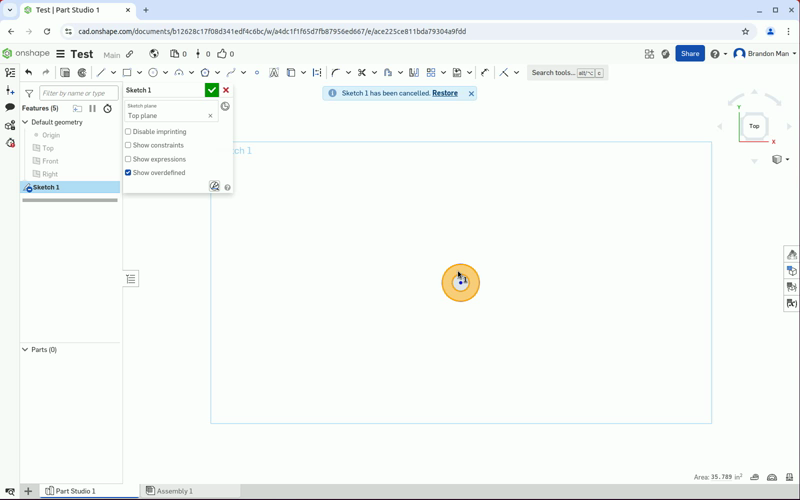
mouse_move(73, 352)
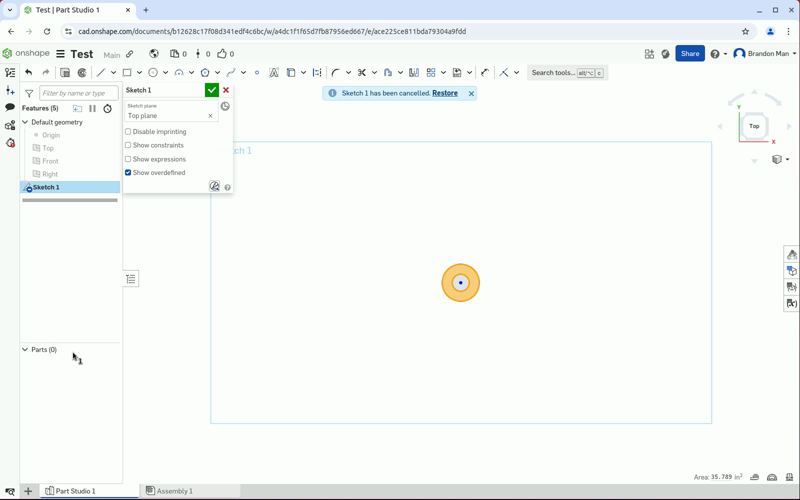
key(shift+y)
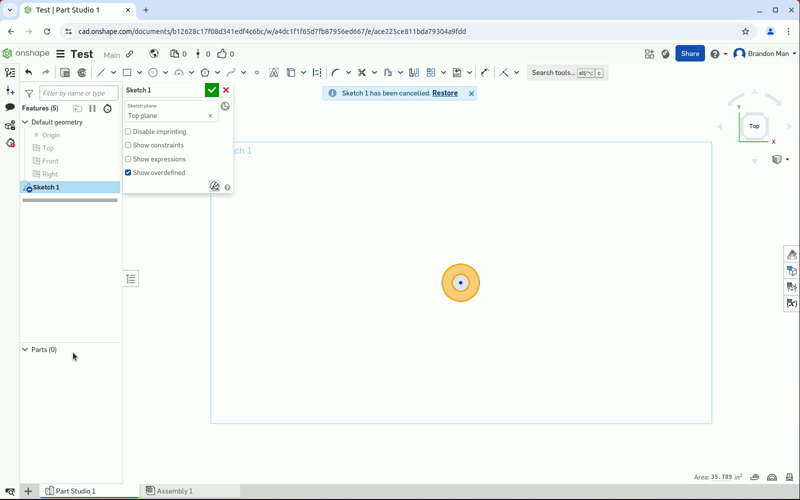
key(shift+e)
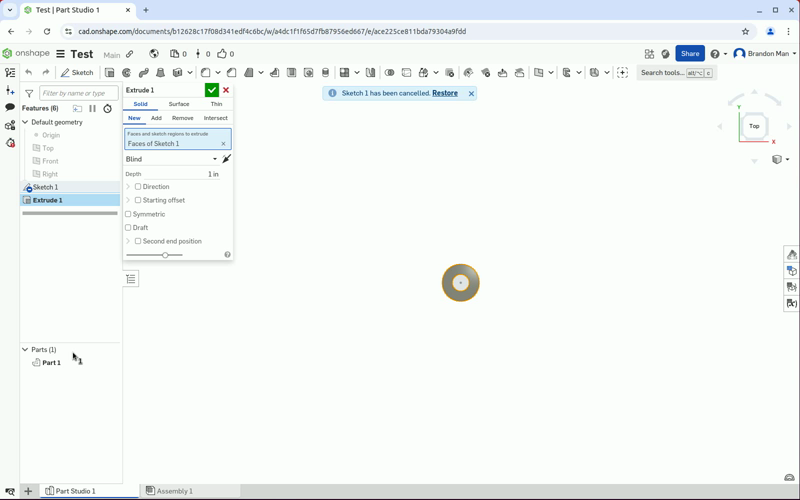
mouse_move(143, 106)
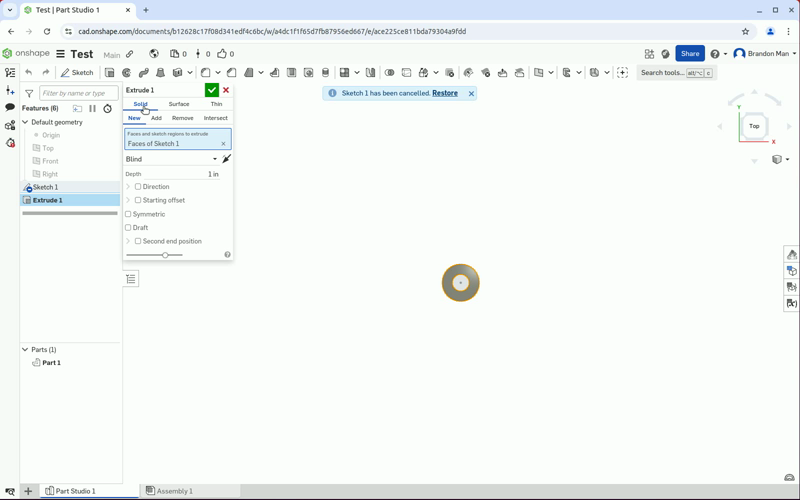
click(143, 106)
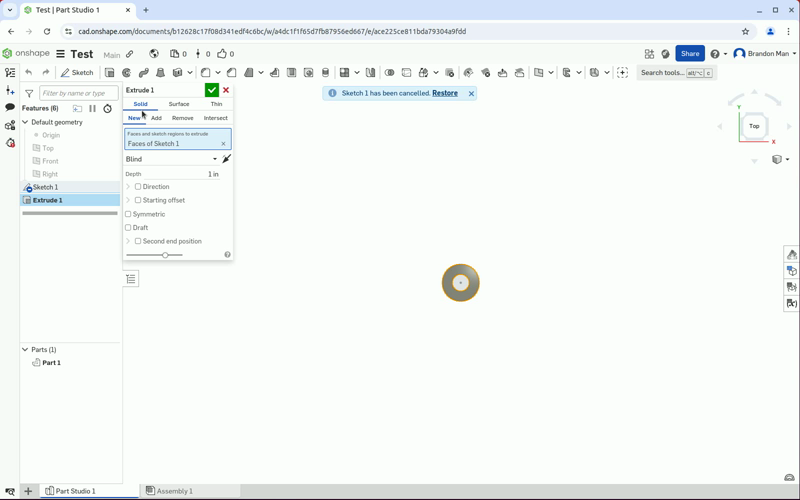
mouse_move(137, 120)
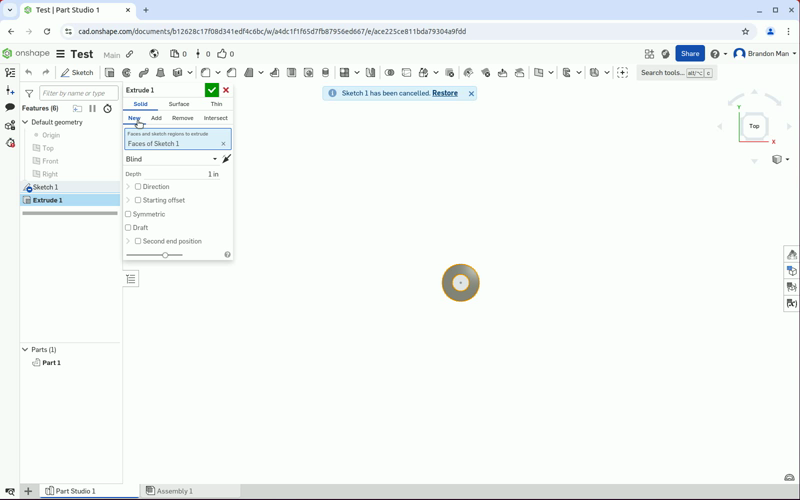
click(137, 120)
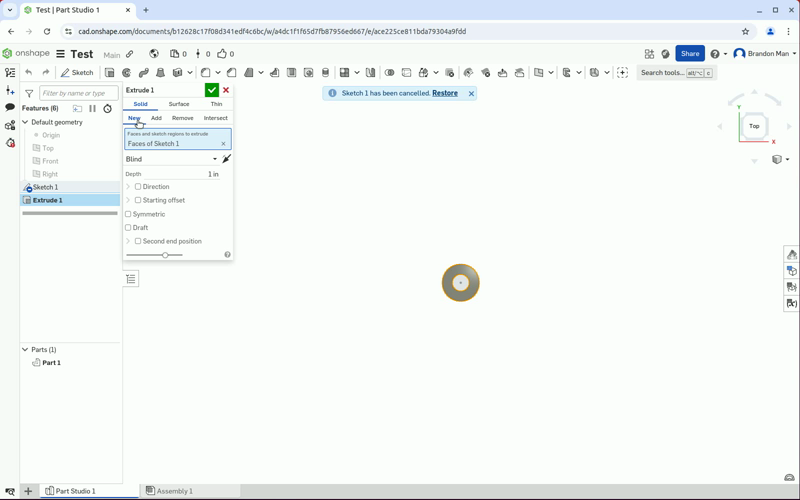
key(tab, 4)
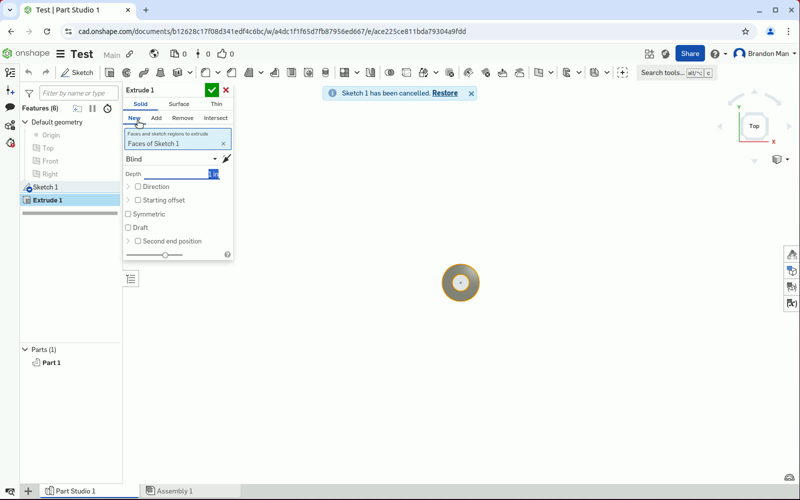
text(17.331)
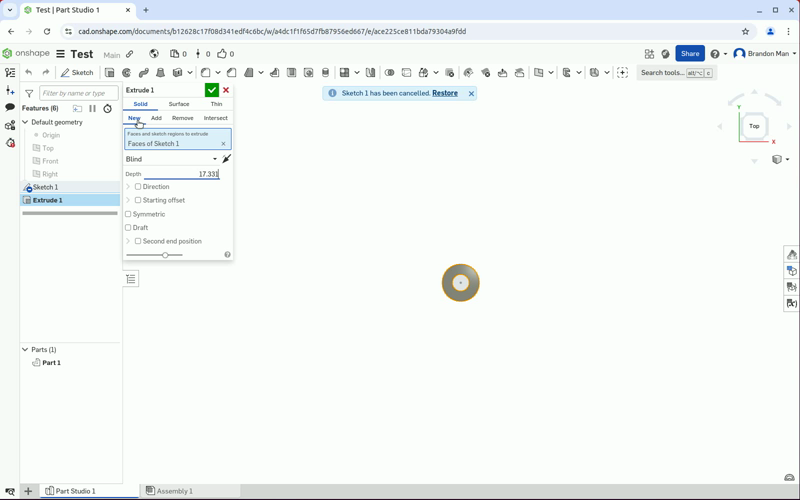
key(enter)
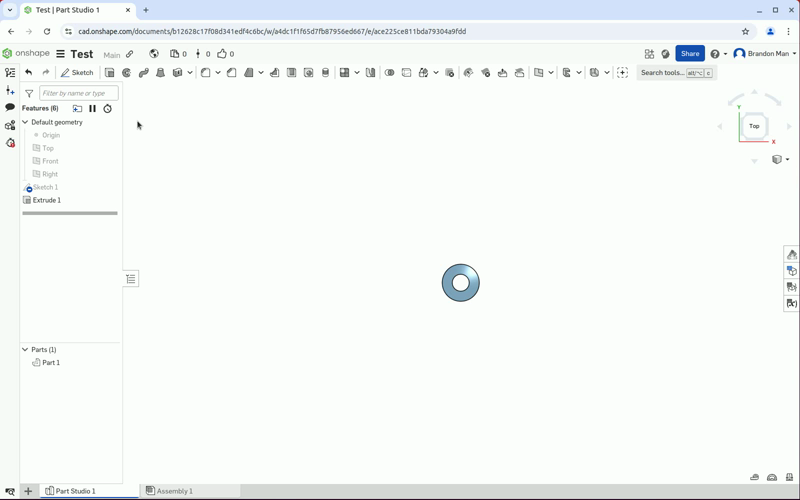
key(shift+h)
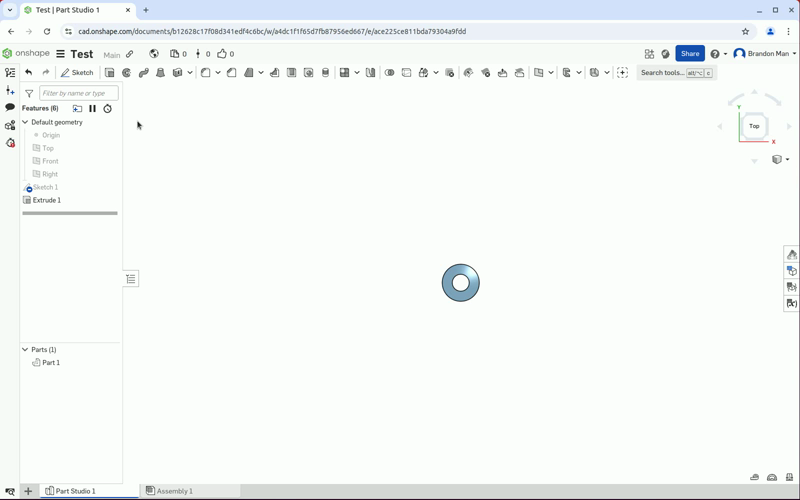
key(shift+h)
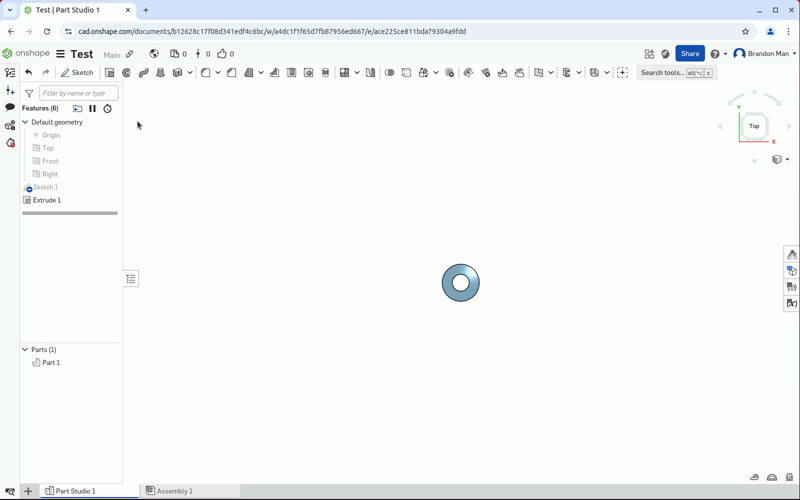
mouse_move(73, 189)
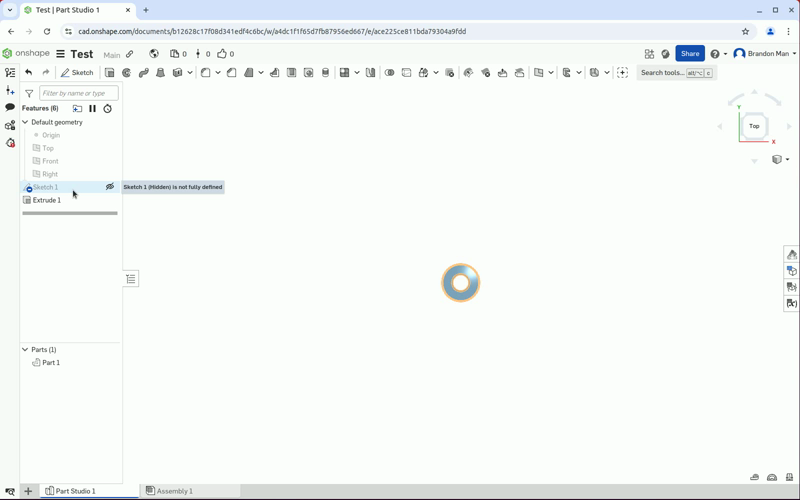
click(73, 189)
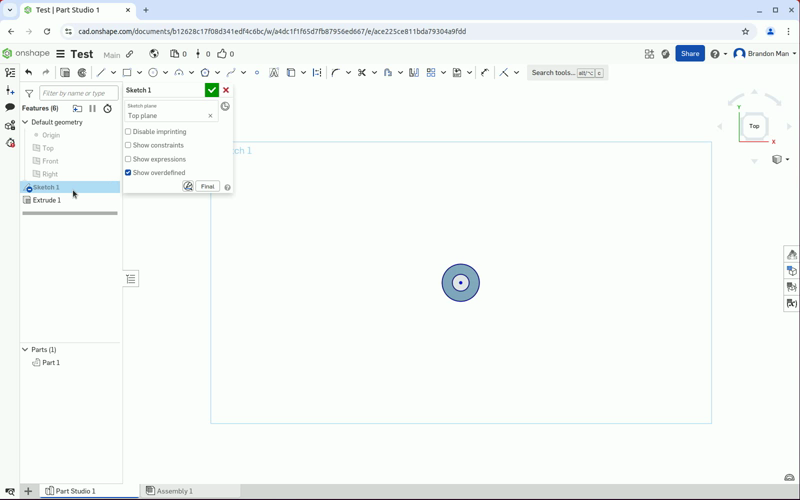
mouse_move(229, 92)
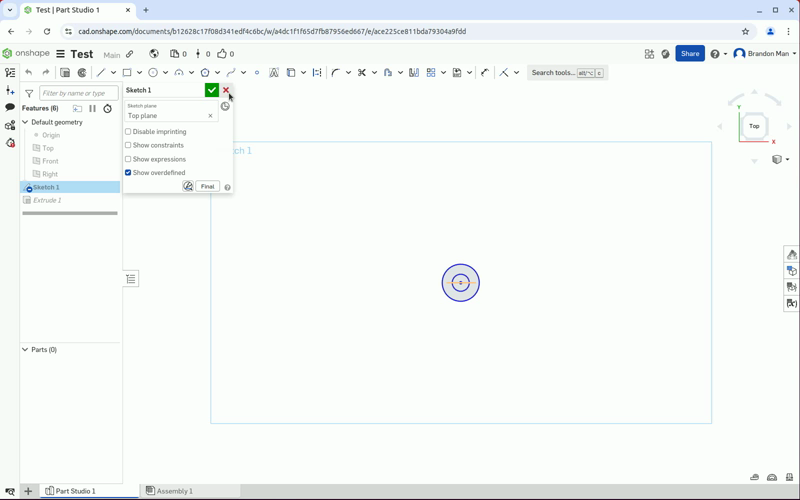
click(229, 92)
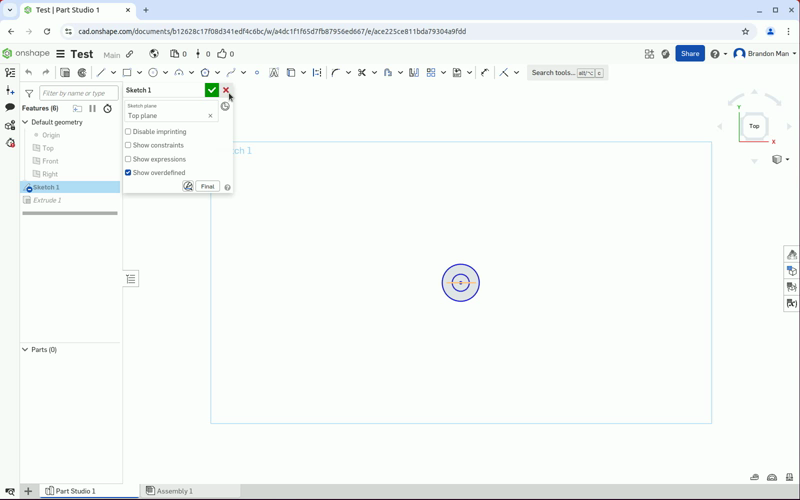
key(shift+s)
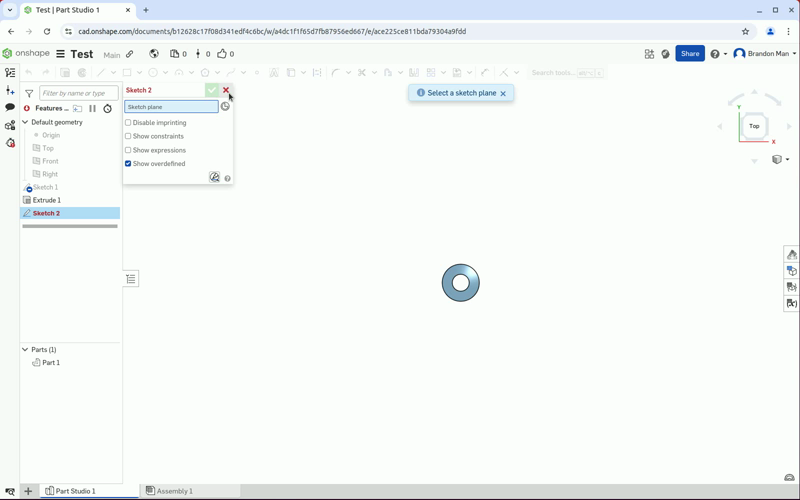
mouse_move(73, 150)
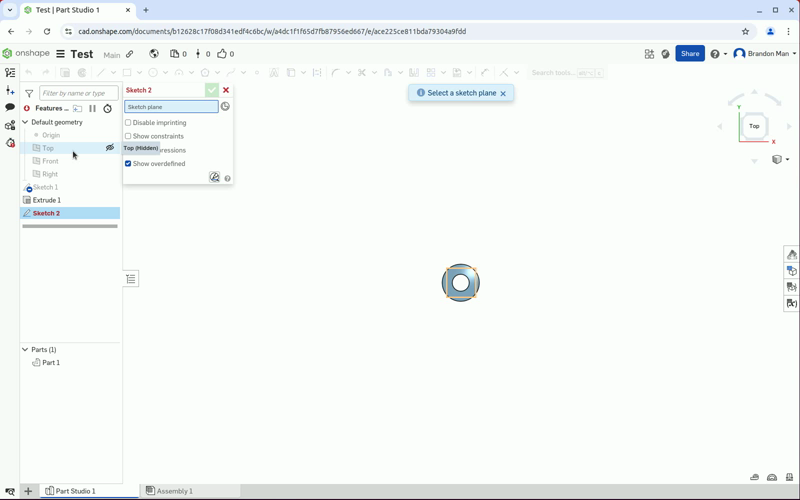
click(73, 150)
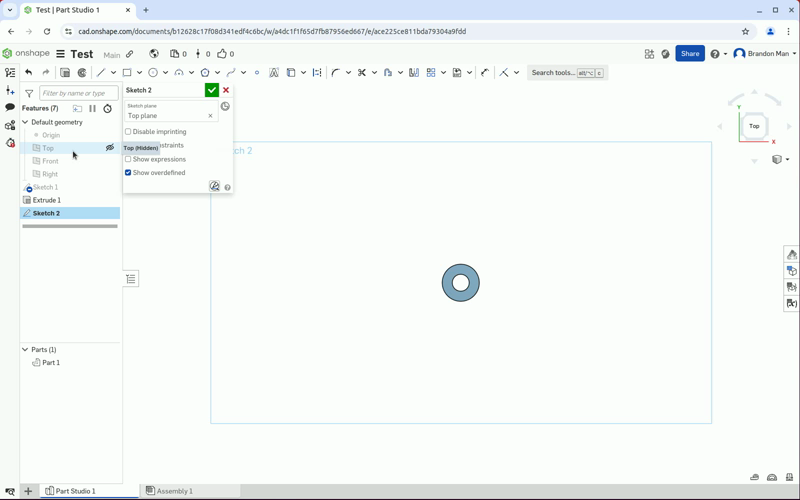
mouse_move(73, 352)
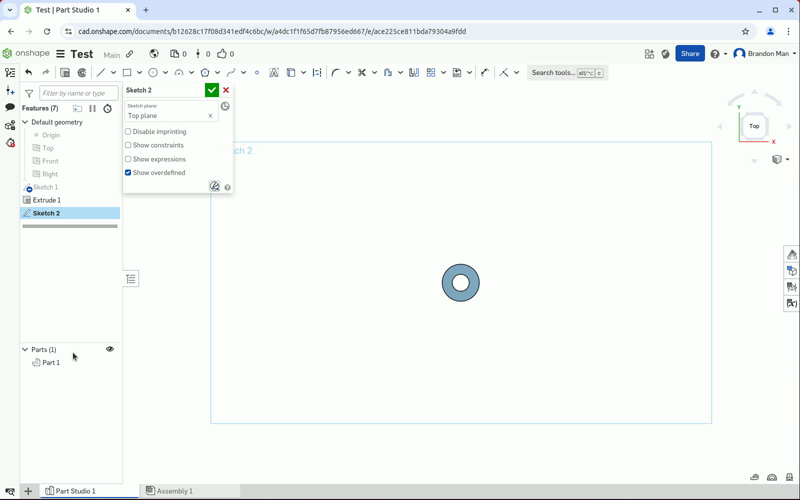
key(y)
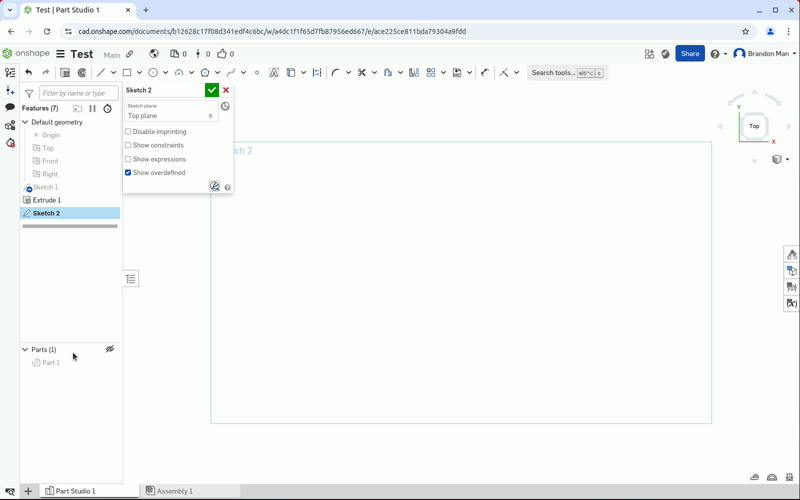
key(c)
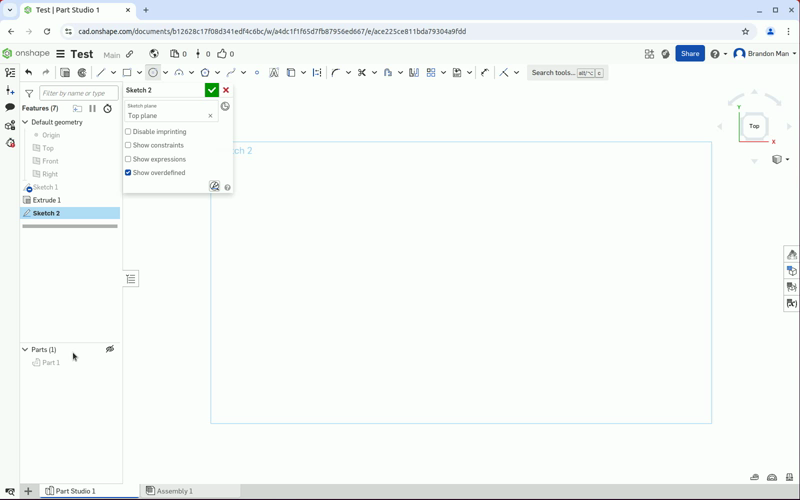
key_down(shift)
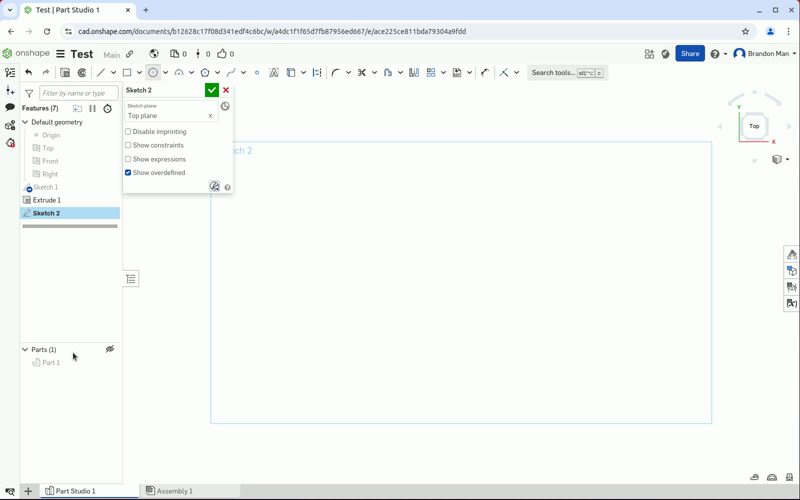
mouse_move(460, 282)
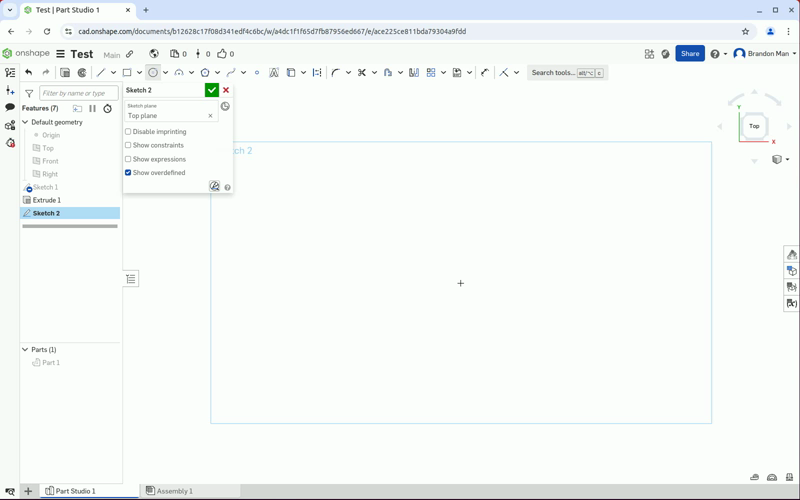
click(460, 282)
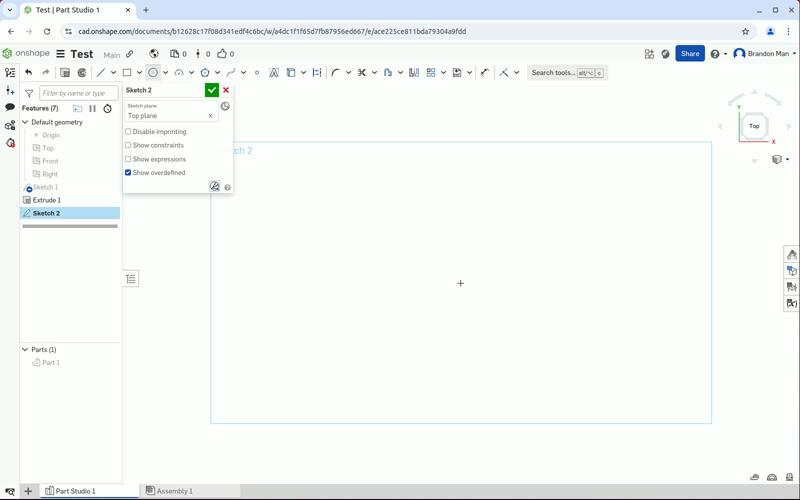
key_up(shift)
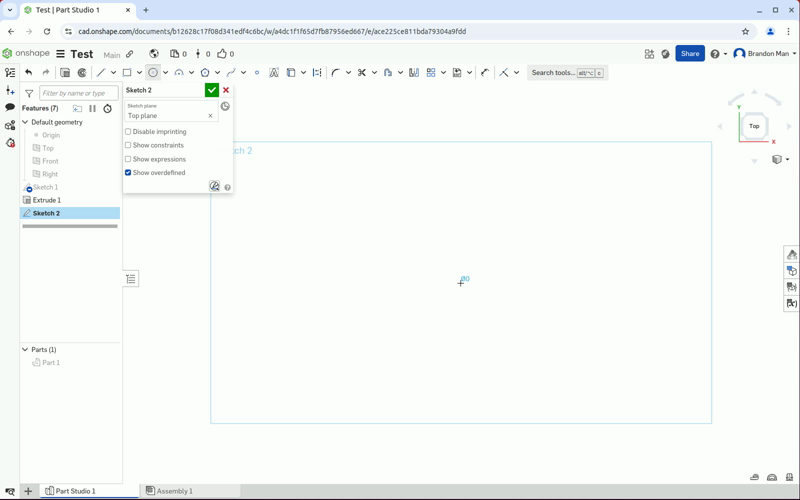
mouse_move(479, 282)
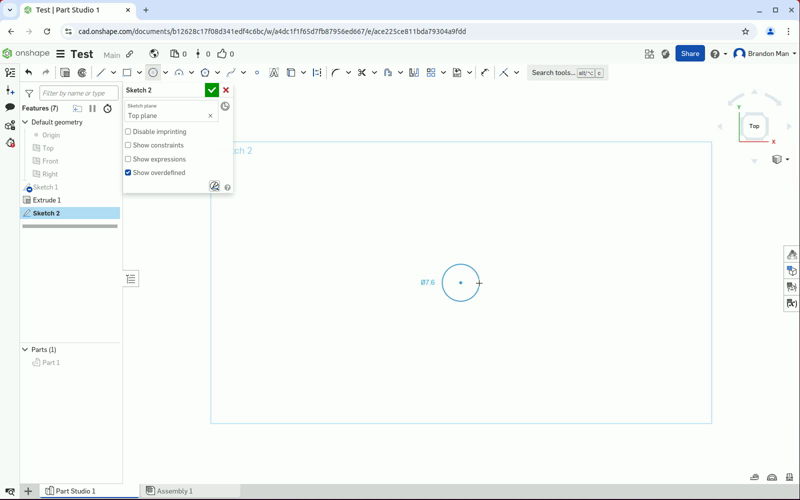
click(479, 282)
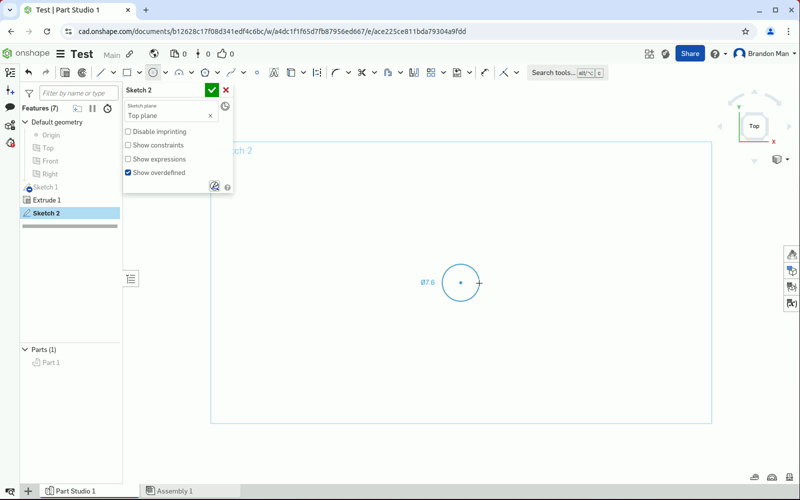
key(esc)
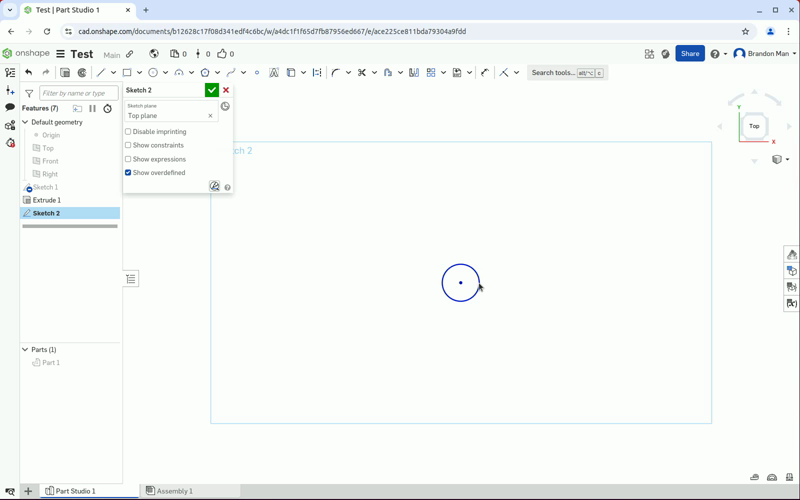
key(c)
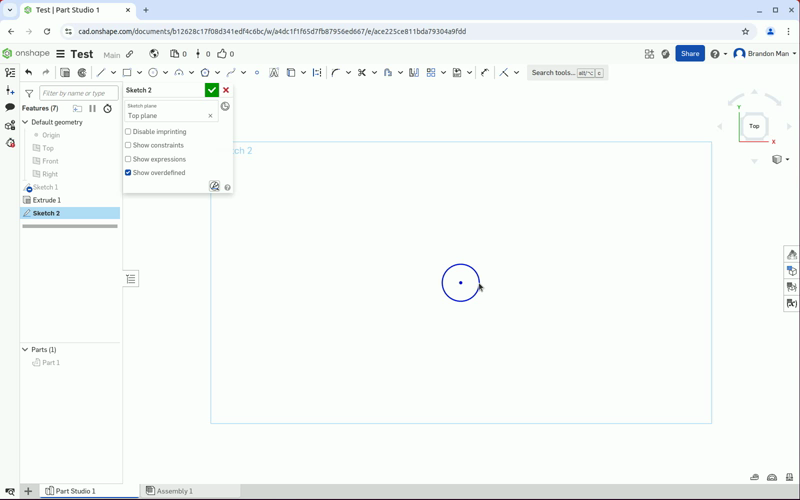
key_down(shift)
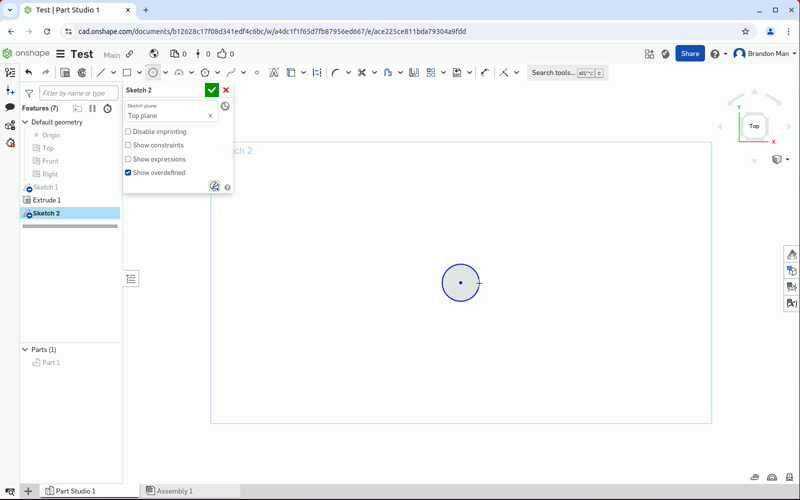
mouse_move(460, 282)
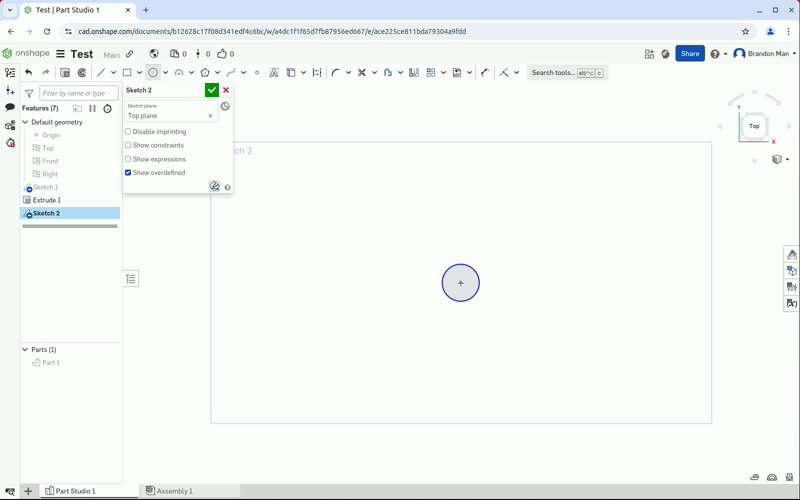
click(460, 282)
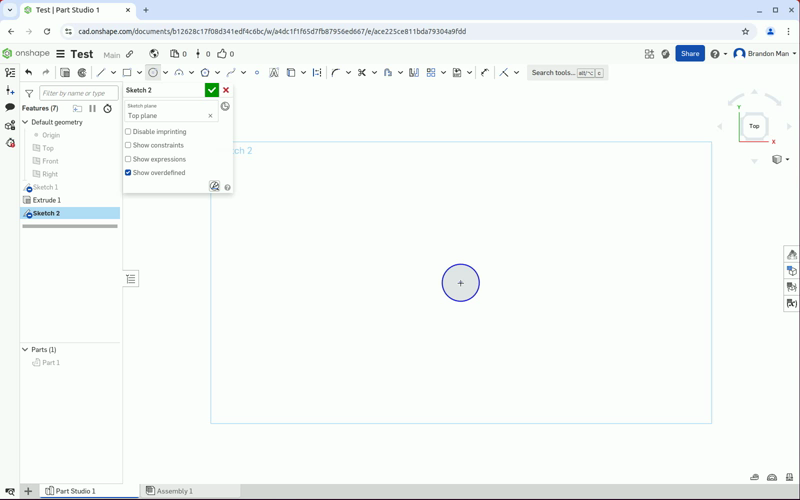
key_up(shift)
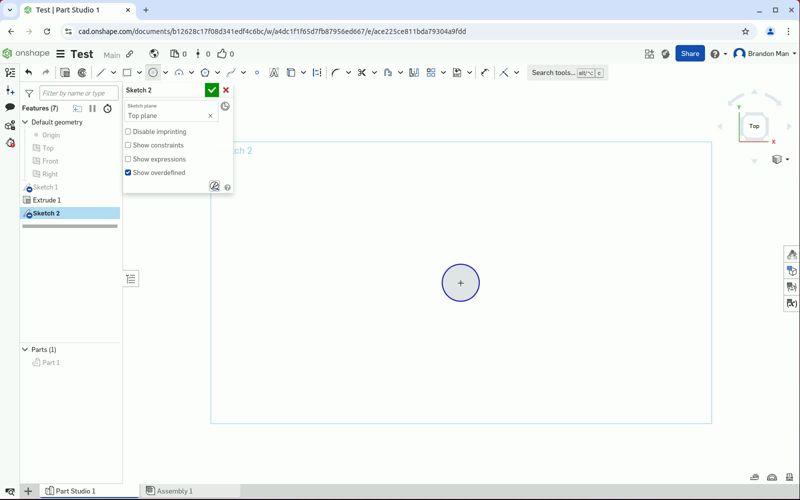
mouse_move(469, 282)
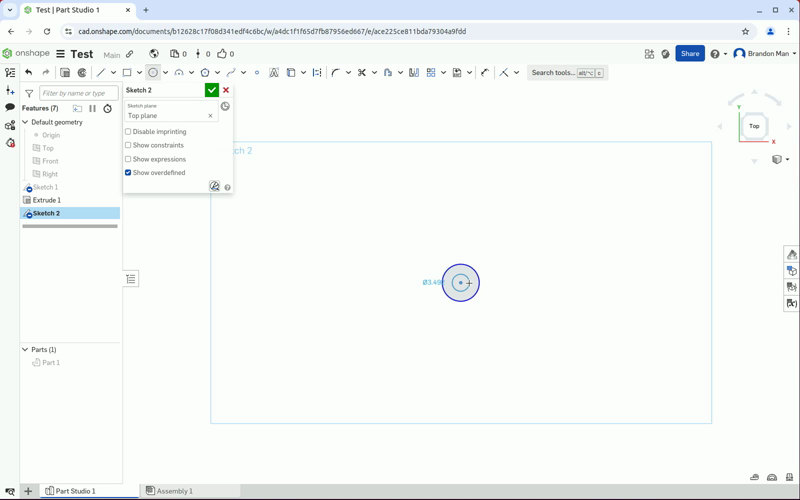
click(469, 282)
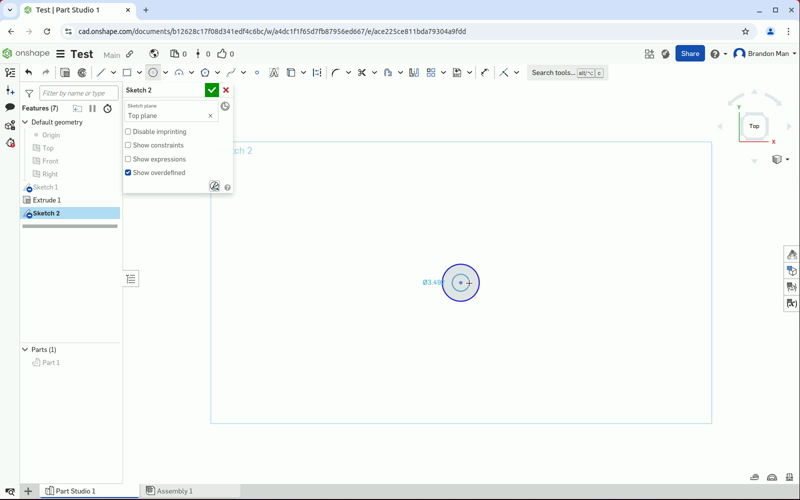
key(esc)
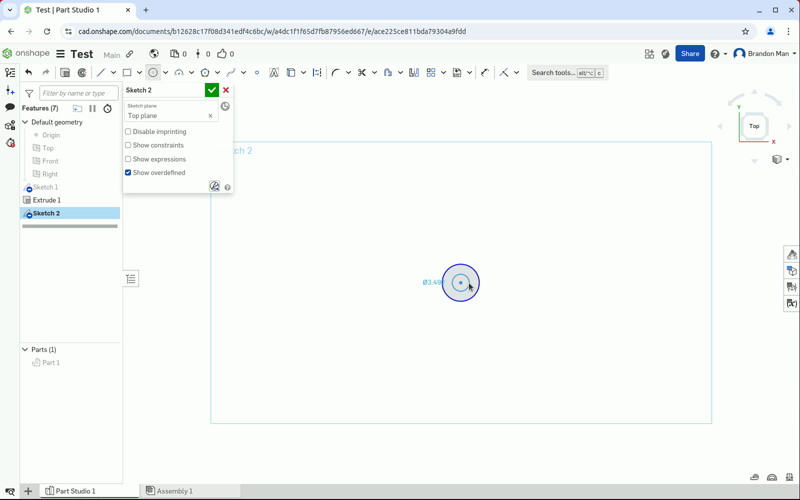
mouse_move(472, 295)
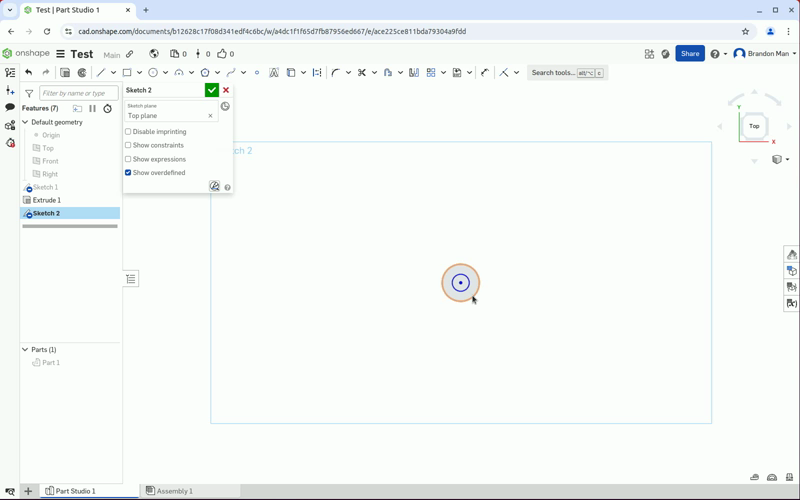
scroll(6)
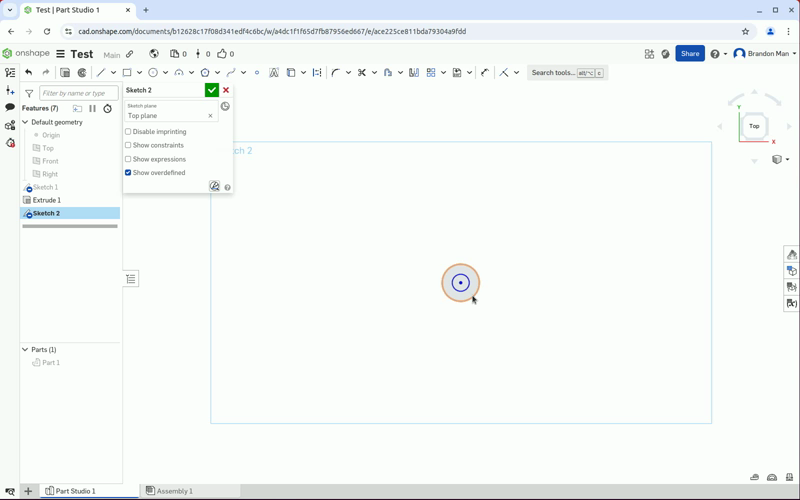
scroll(6)
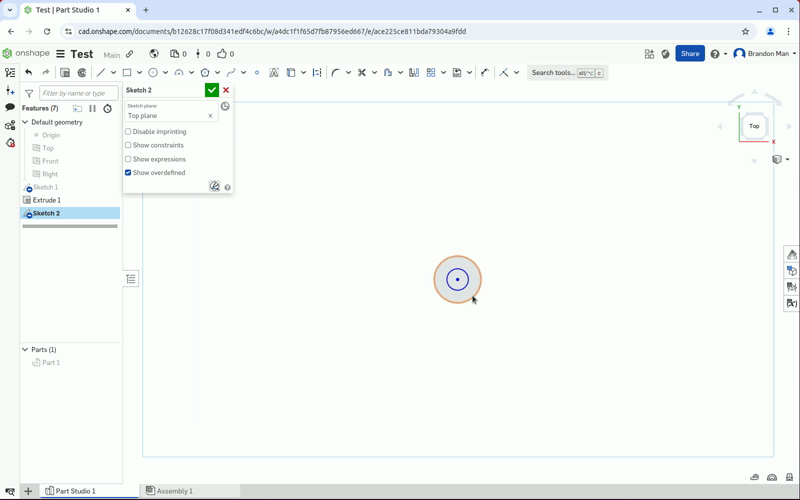
scroll(6)
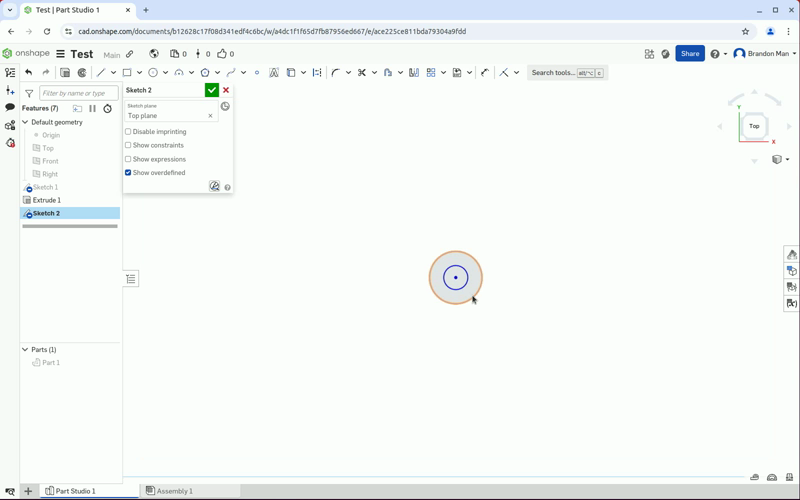
scroll(6)
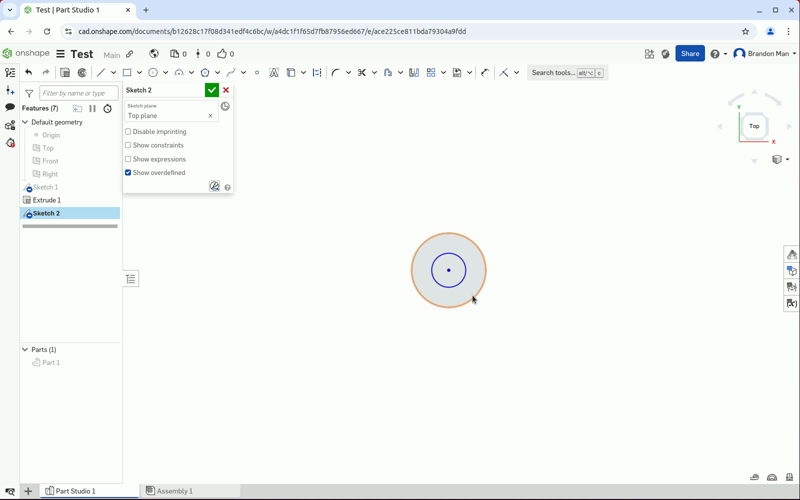
scroll(6)
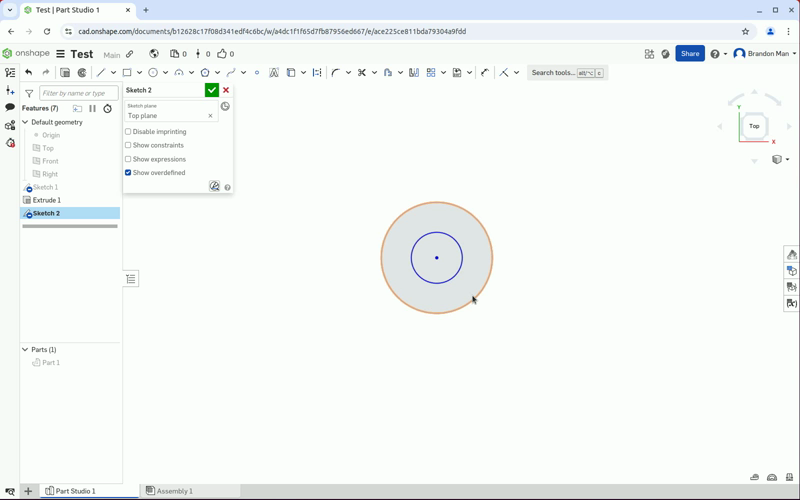
scroll(6)
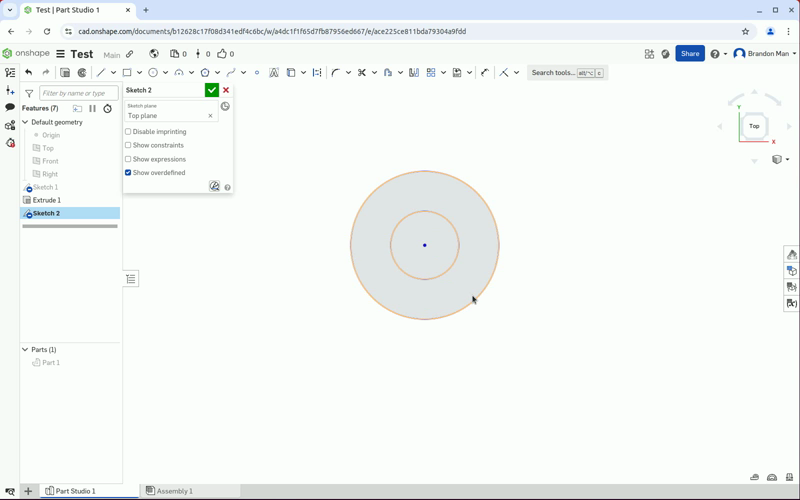
scroll(6)
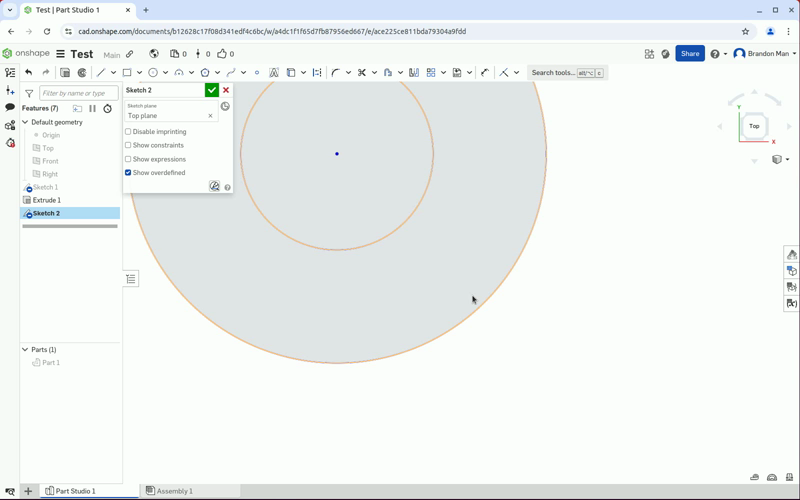
click(472, 295)
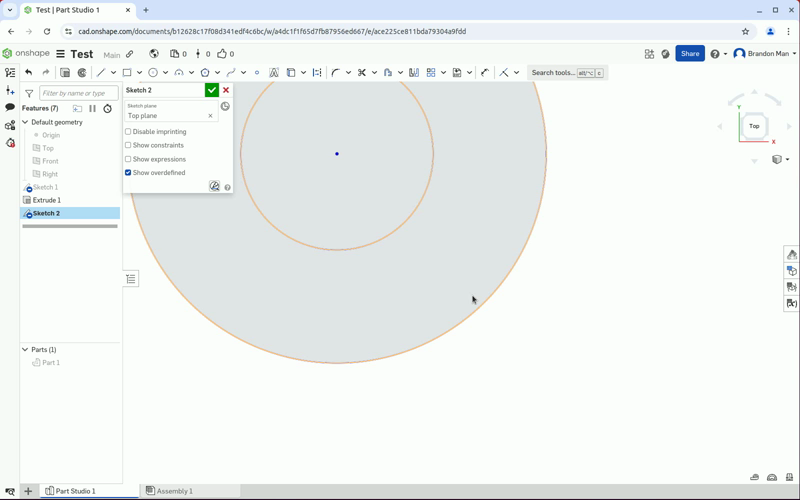
scroll(-6)
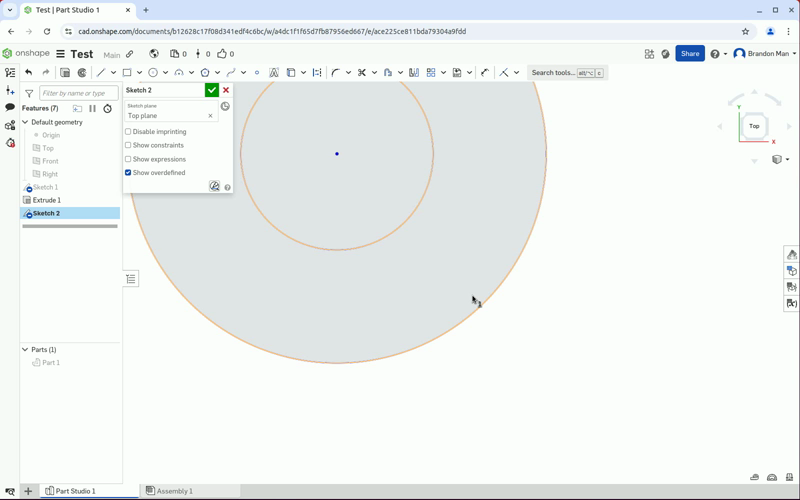
scroll(-6)
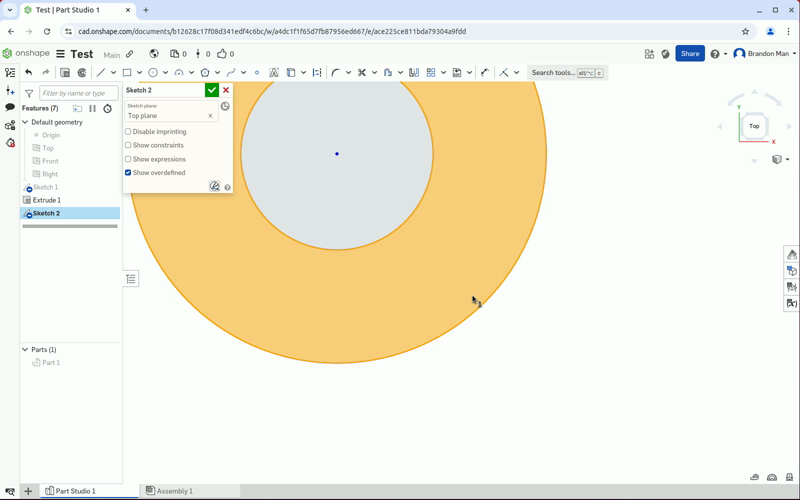
scroll(-6)
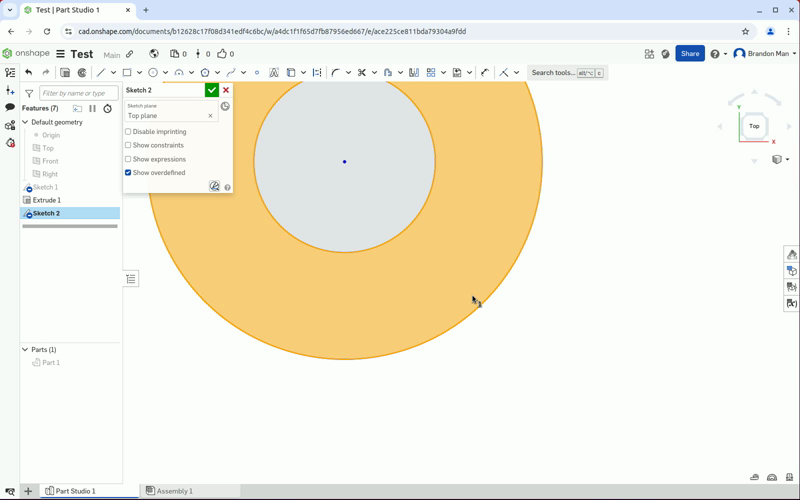
scroll(-6)
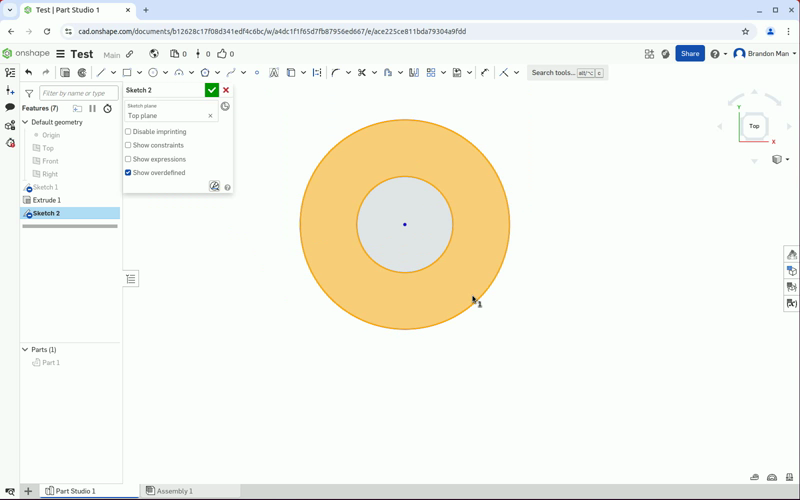
scroll(-6)
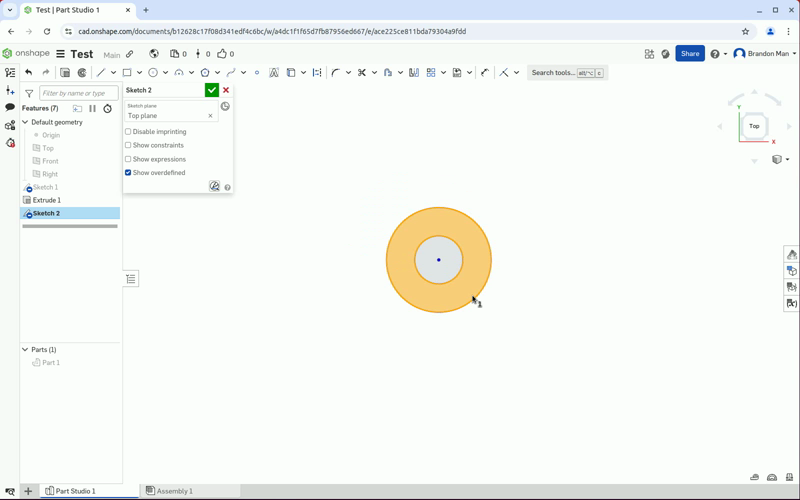
scroll(-6)
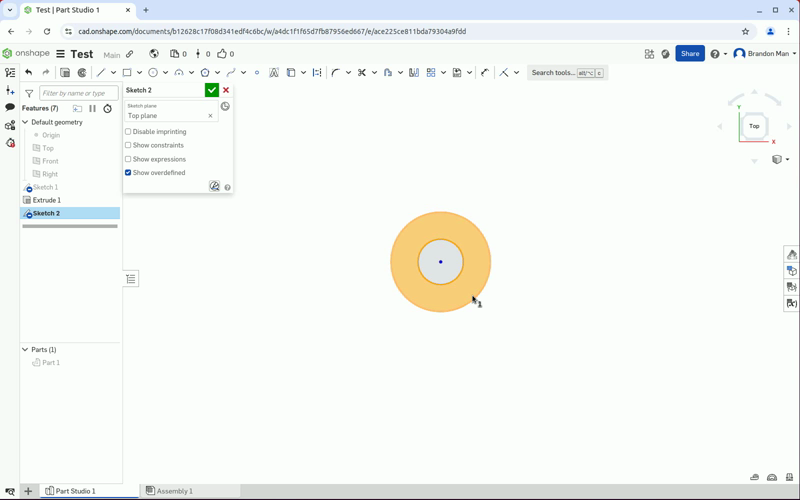
scroll(-6)
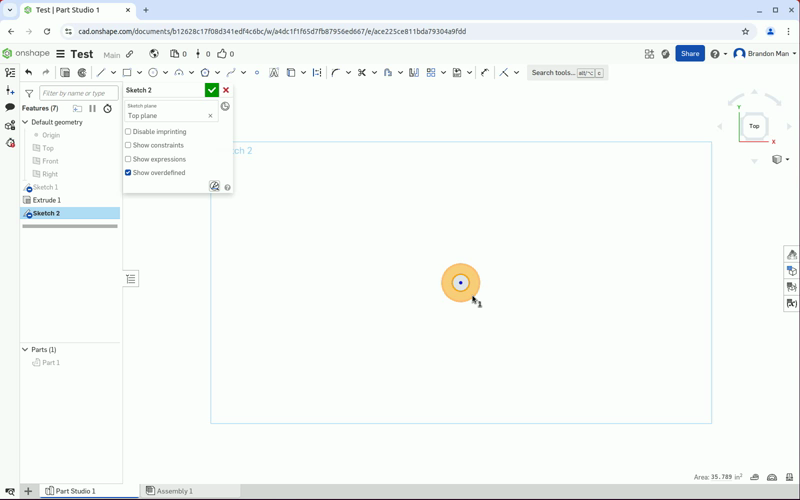
mouse_move(73, 352)
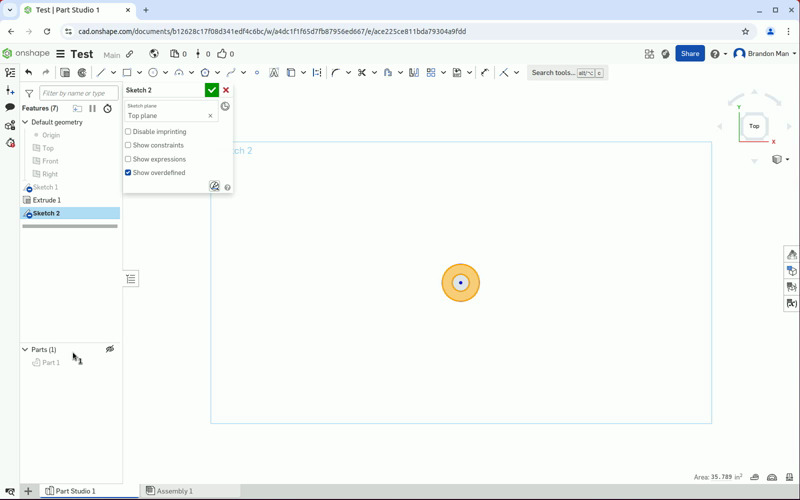
key(shift+y)
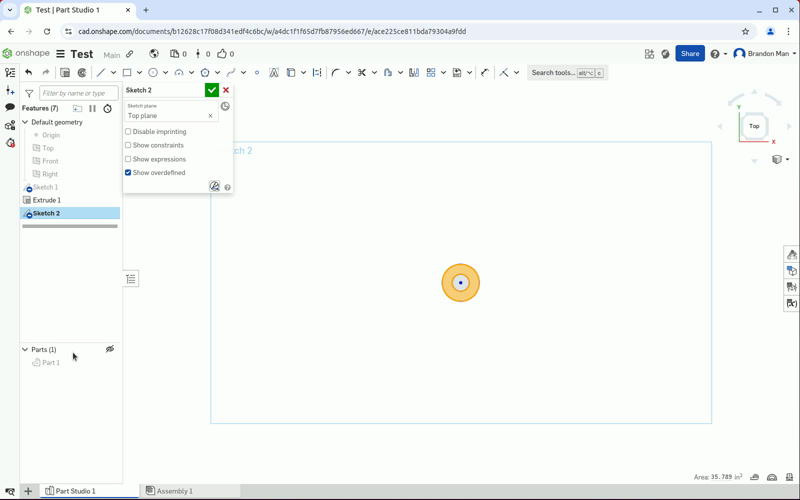
key(shift+e)
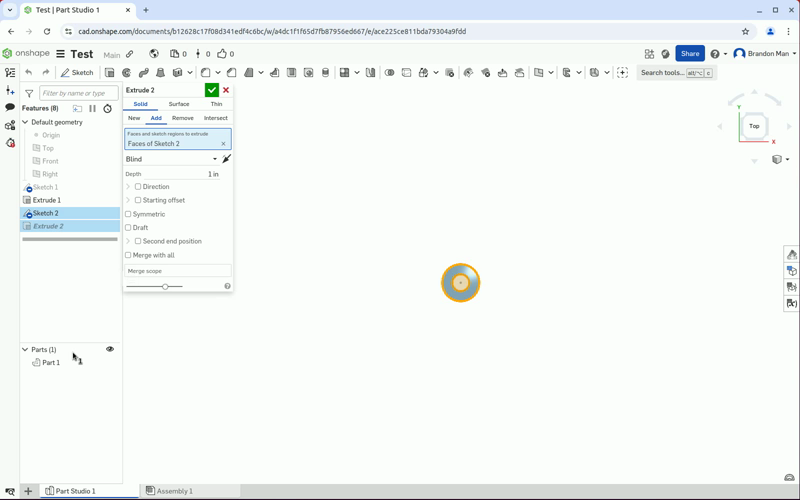
mouse_move(143, 106)
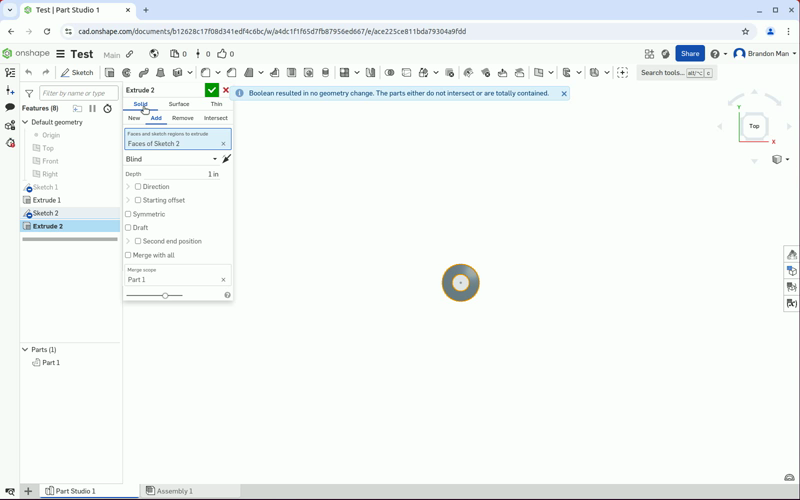
click(143, 106)
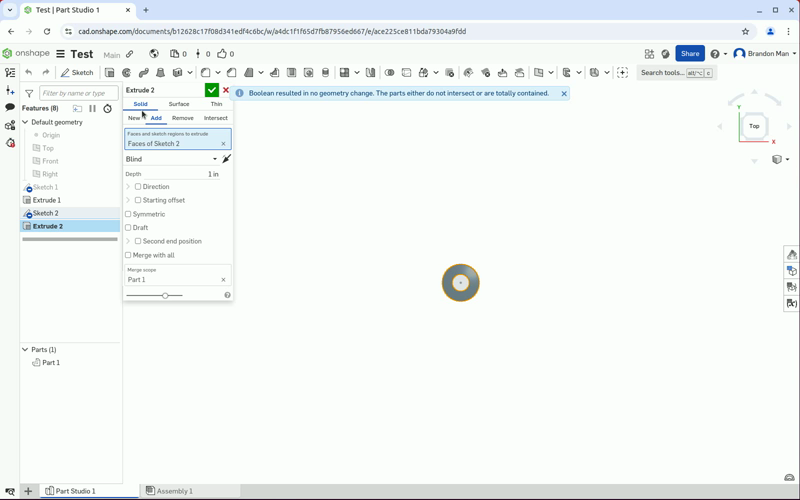
mouse_move(137, 120)
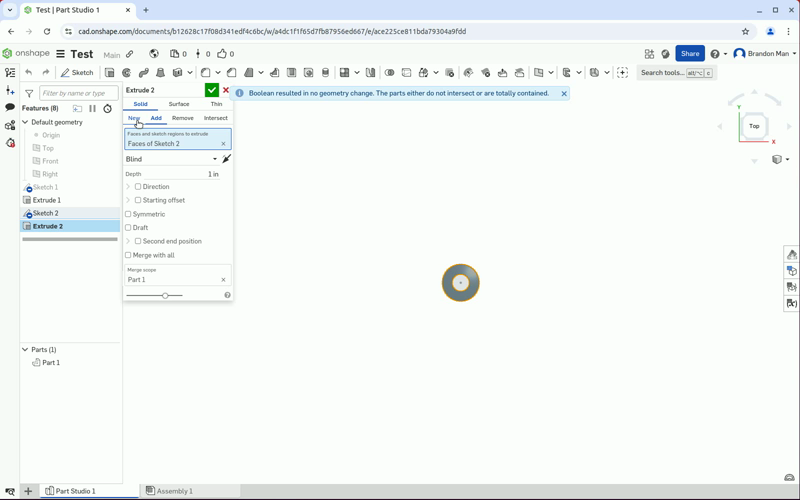
click(137, 120)
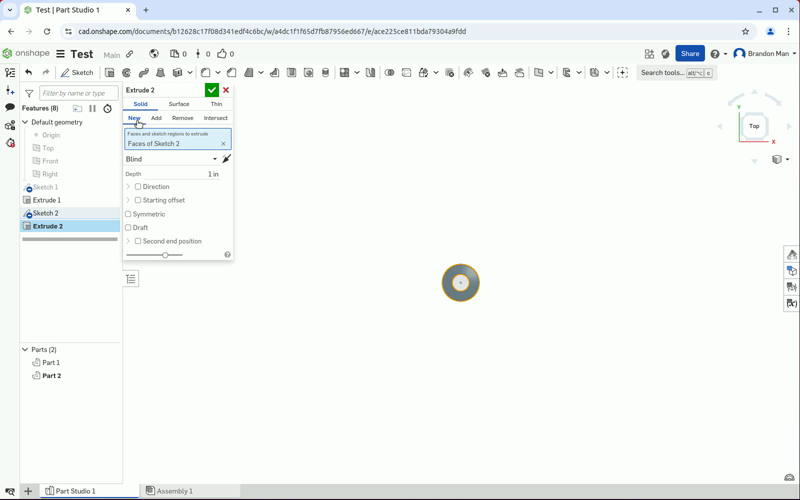
key(tab, 4)
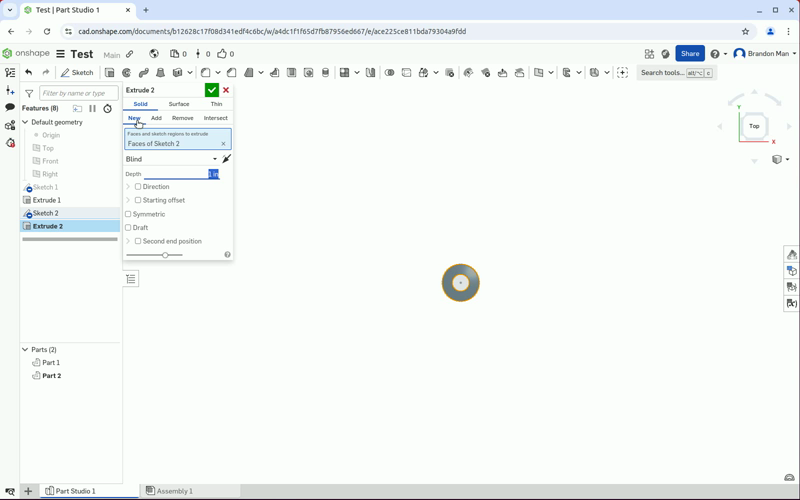
text(23.108)
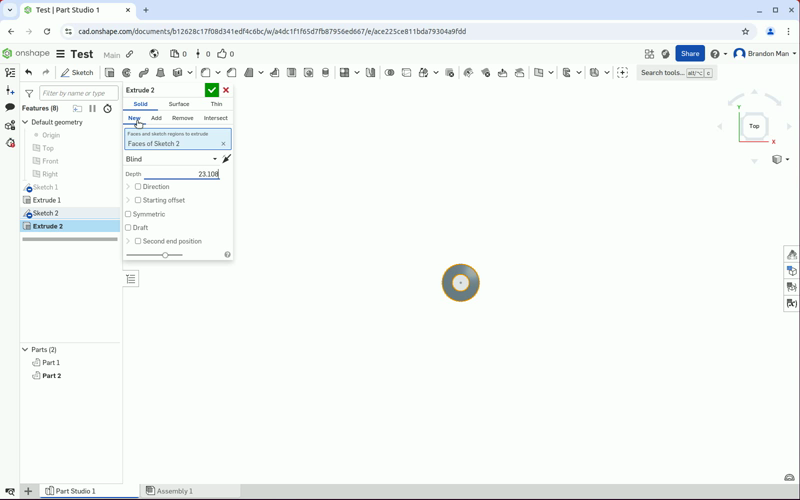
key(enter)
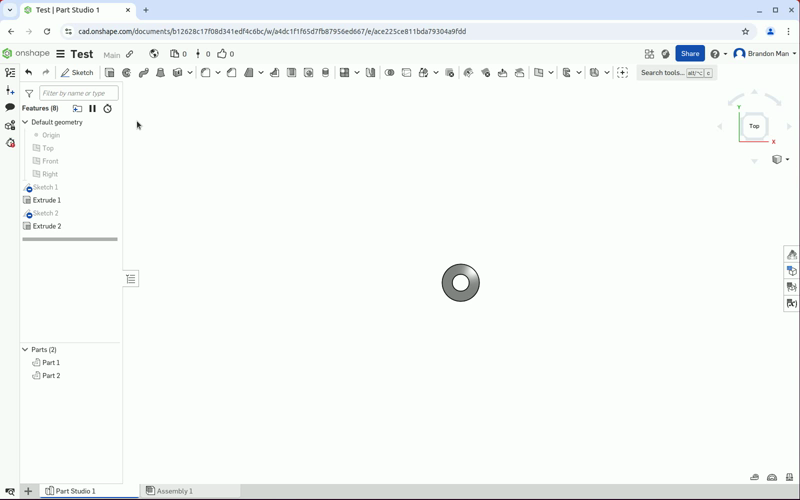
key(shift+h)
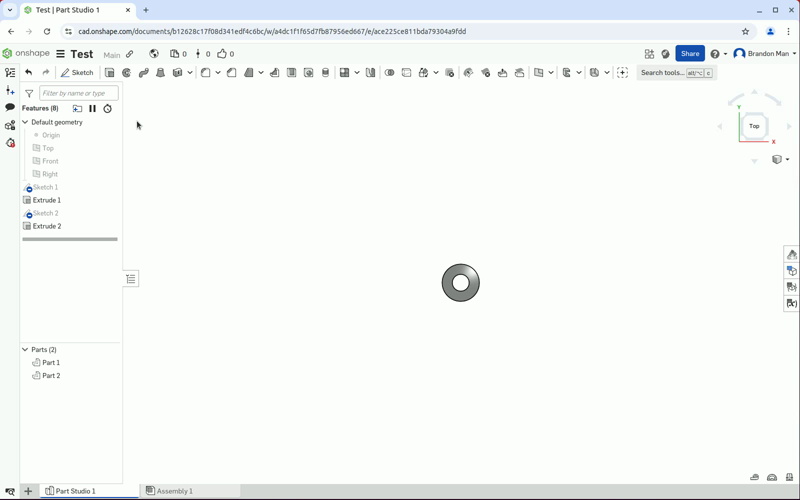
key(shift+h)
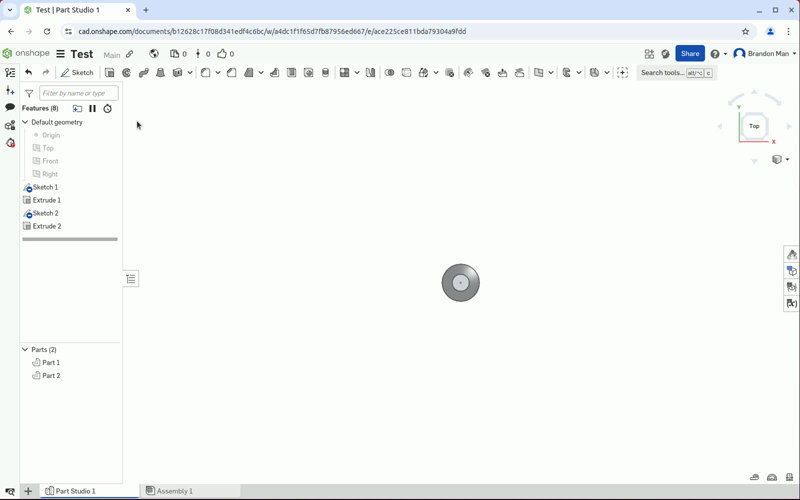
key(shift+7)
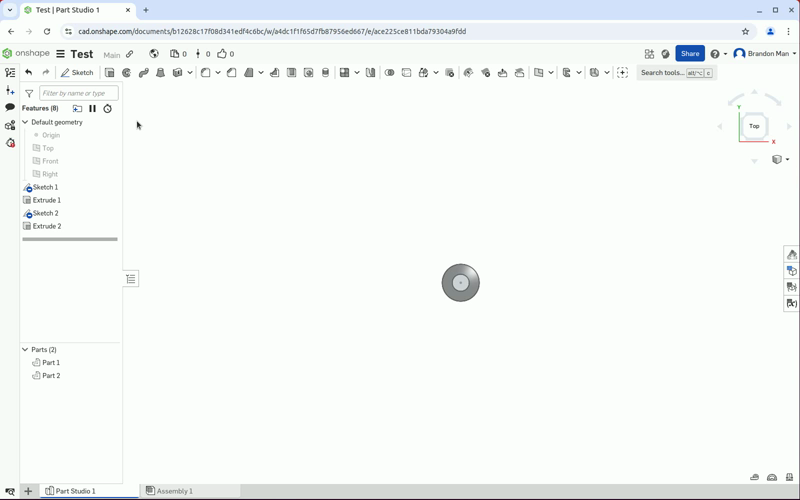
key(up, 3)
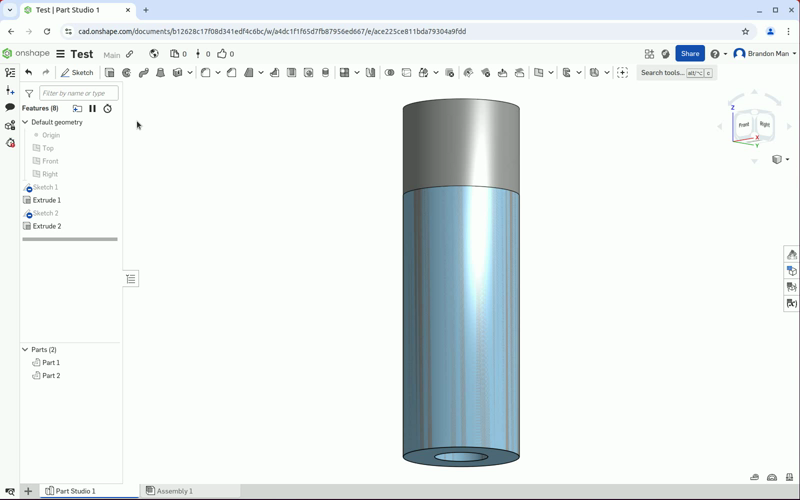
key(left, 3)
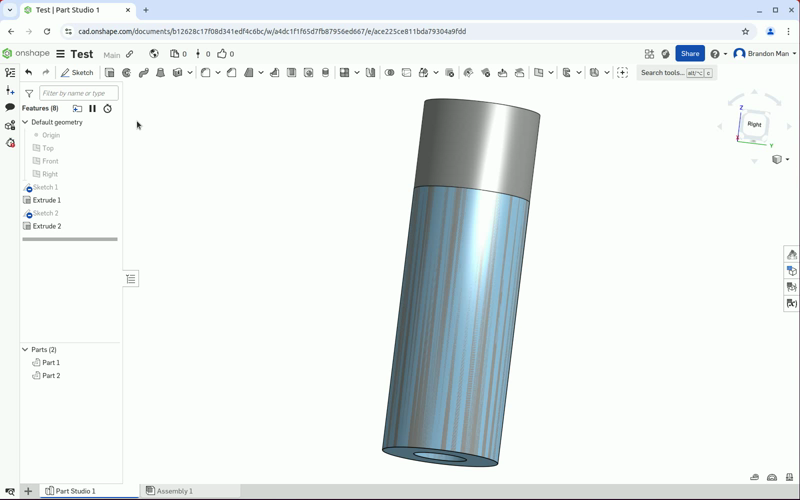
key(right, 3)
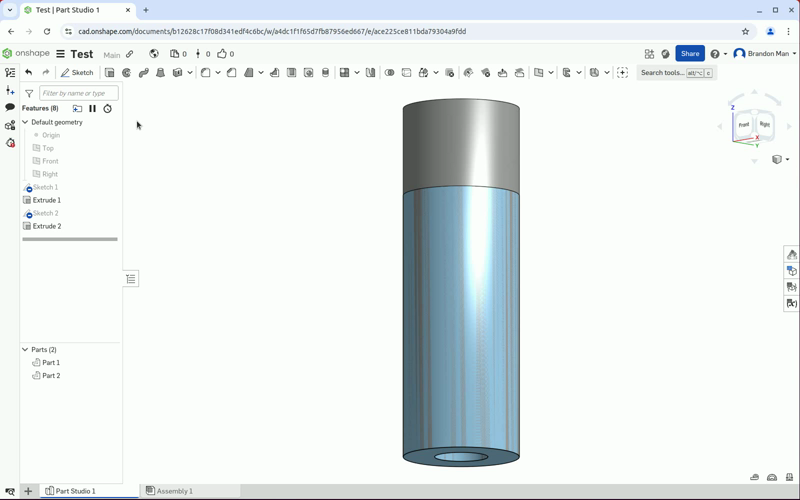
key(down, 3)
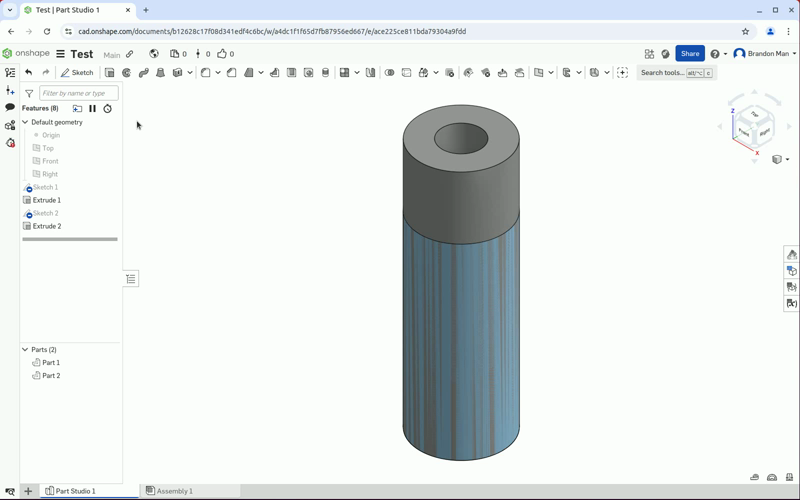
mouse_move(73, 189)
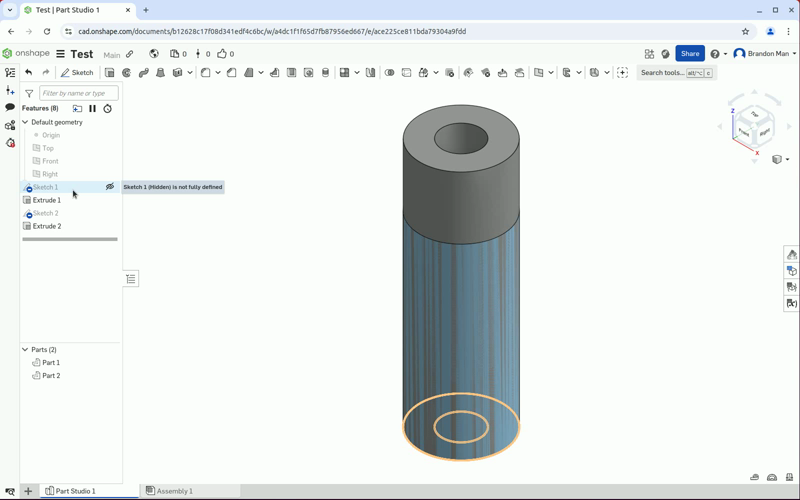
click(73, 189)